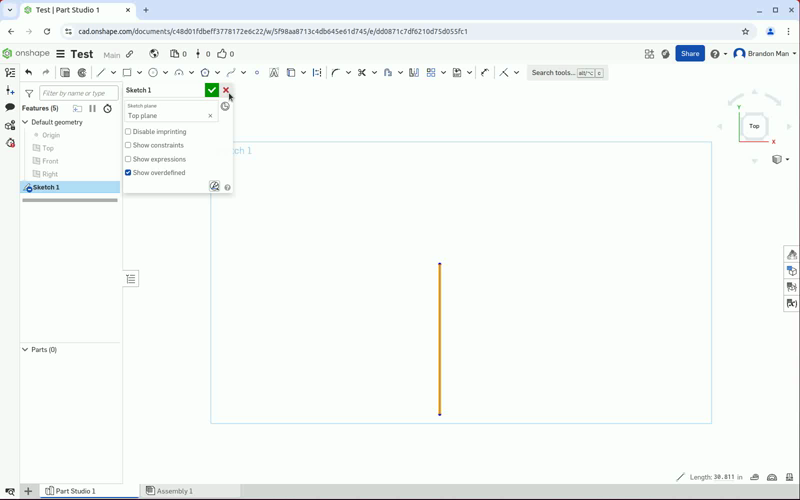
key(shift+h)
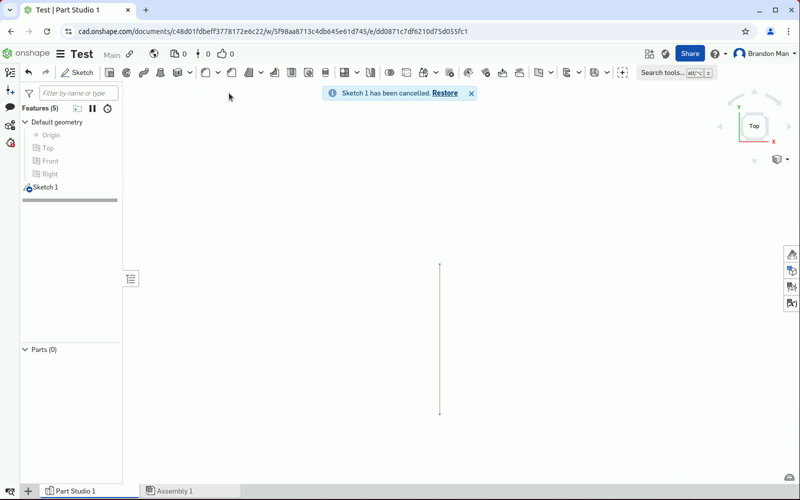
key(shift+s)
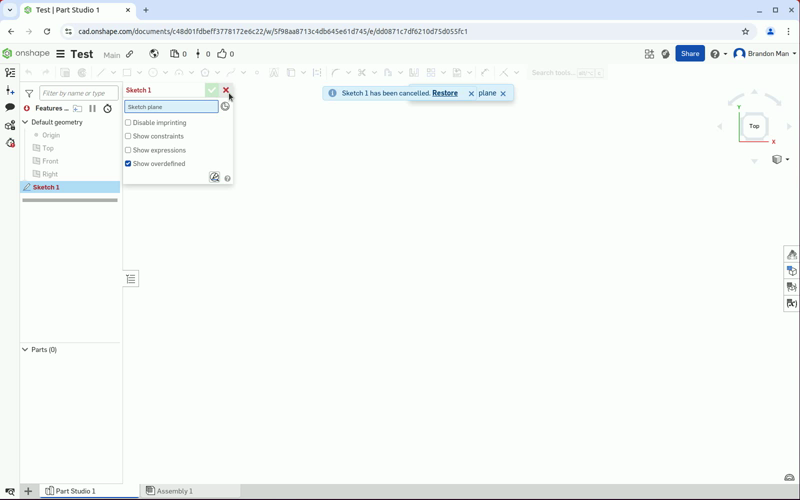
mouse_move(73, 150)
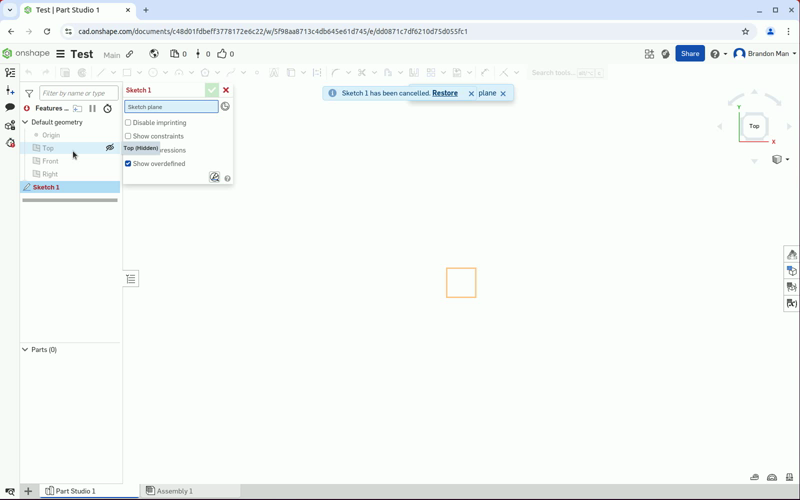
click(73, 150)
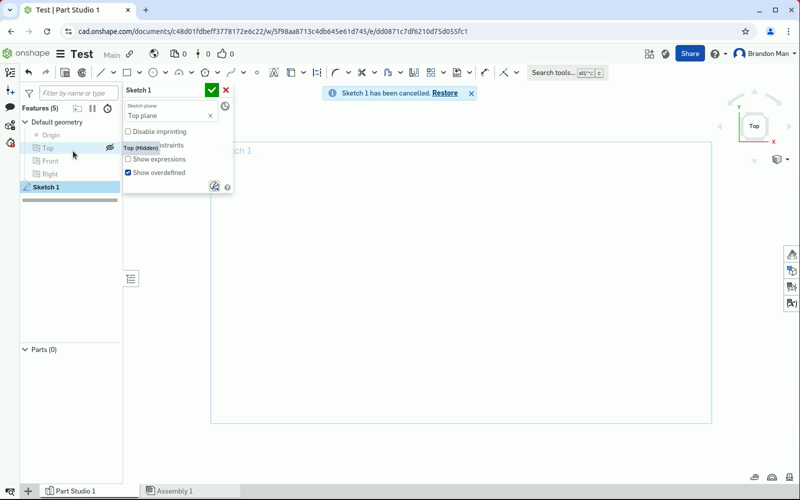
mouse_move(73, 352)
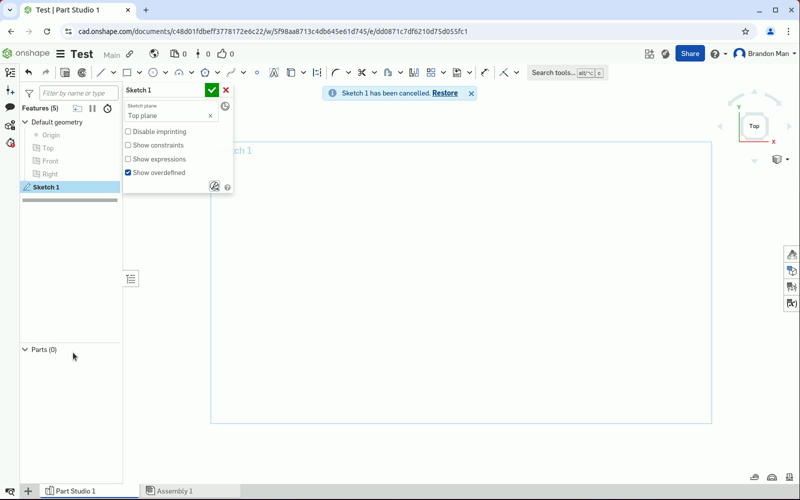
key(y)
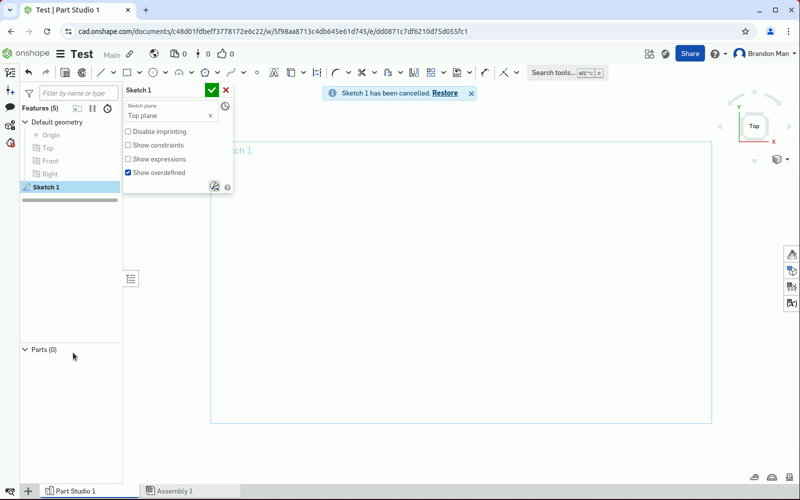
key(c)
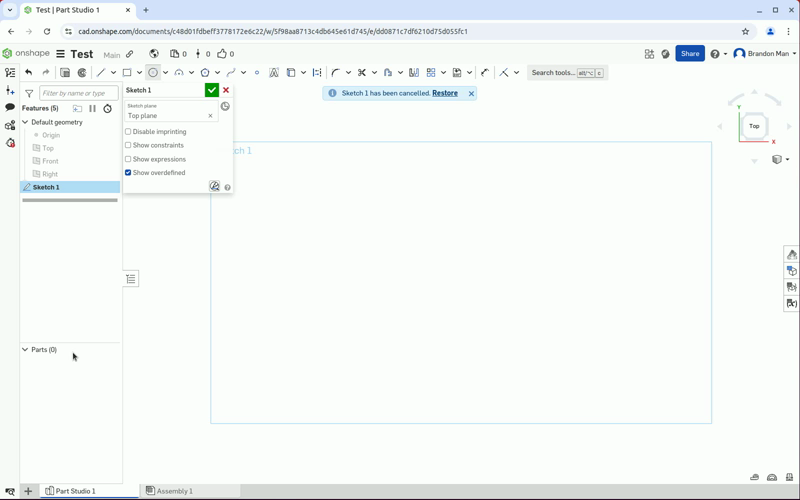
key_down(shift)
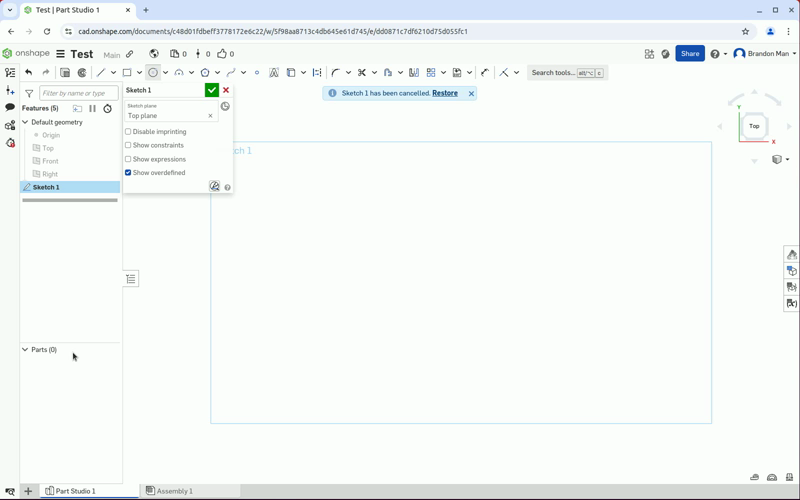
mouse_move(460, 282)
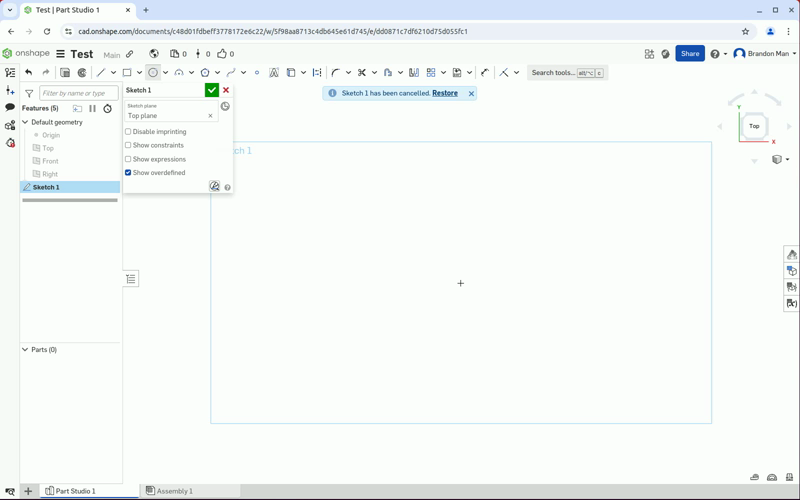
click(460, 282)
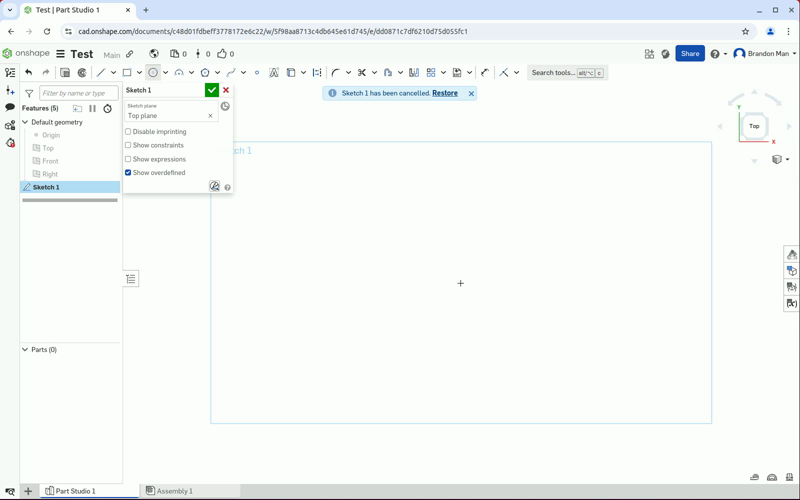
key_up(shift)
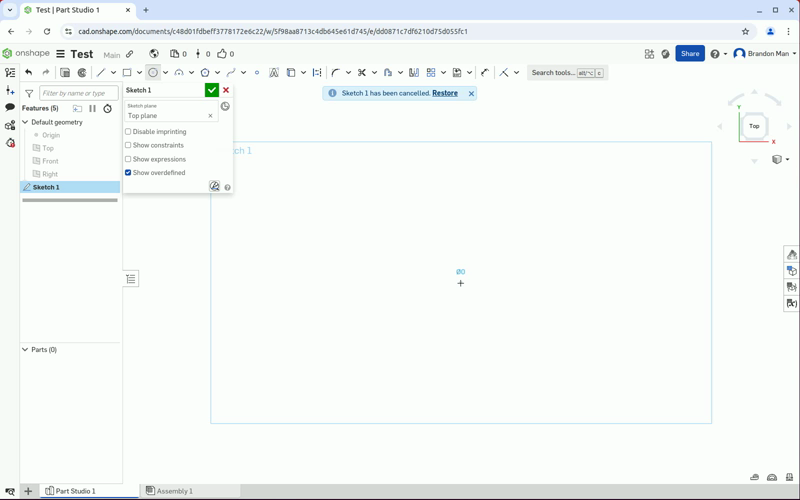
mouse_move(463, 282)
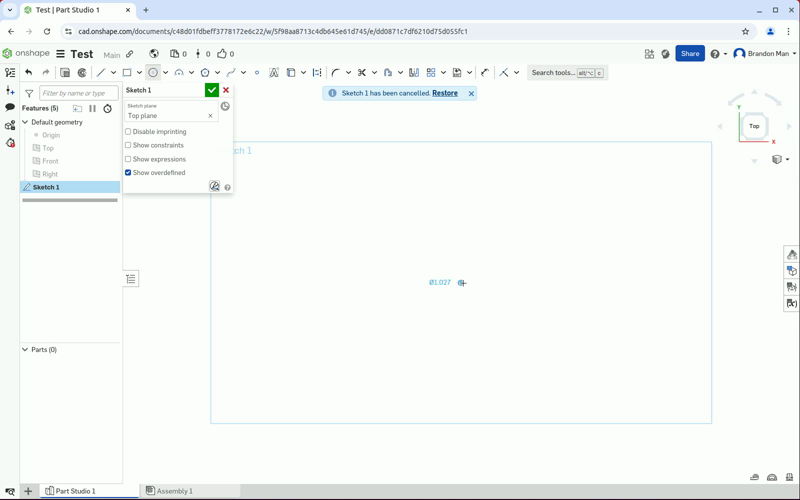
scroll(6)
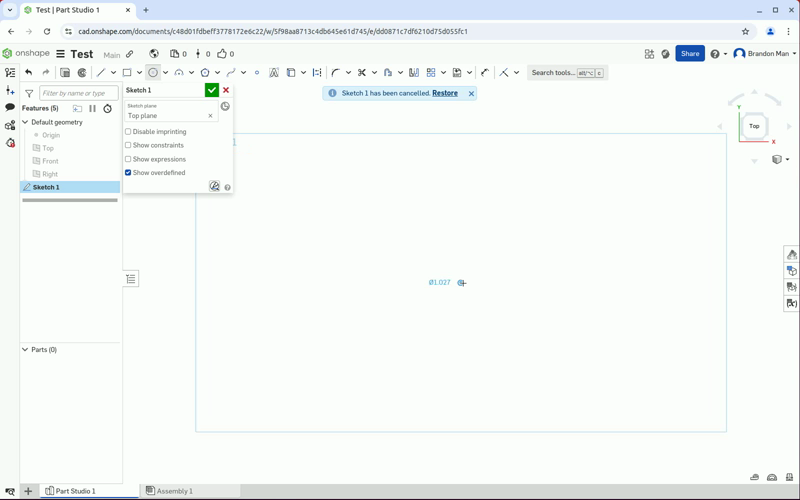
scroll(6)
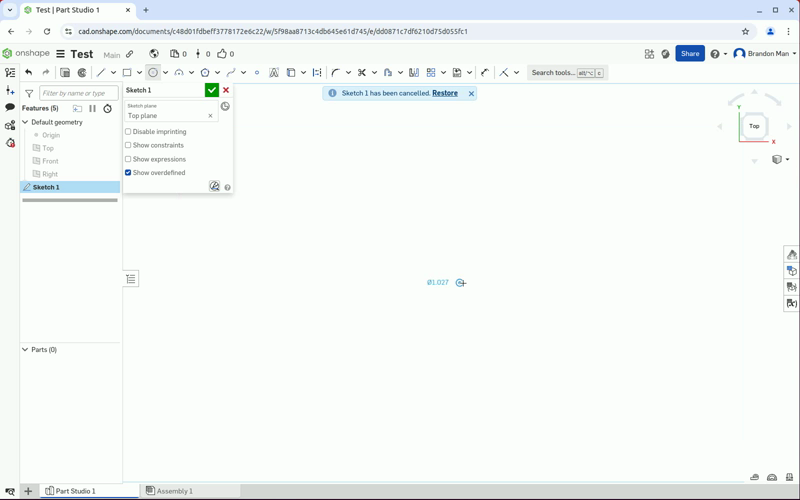
scroll(6)
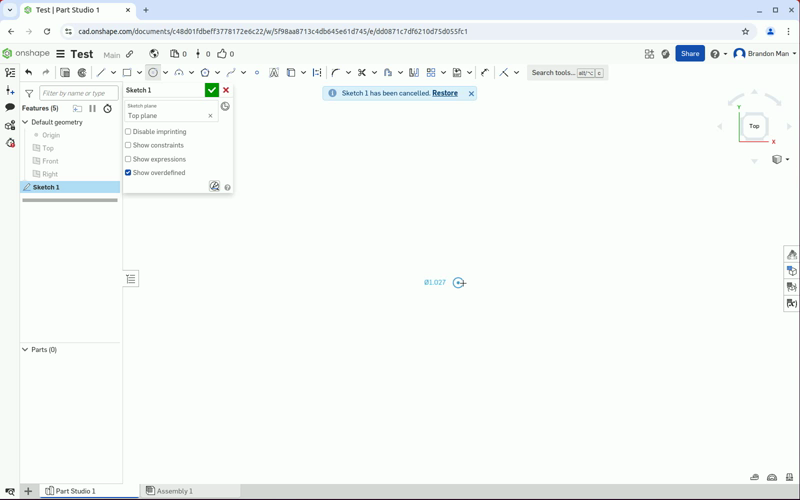
scroll(6)
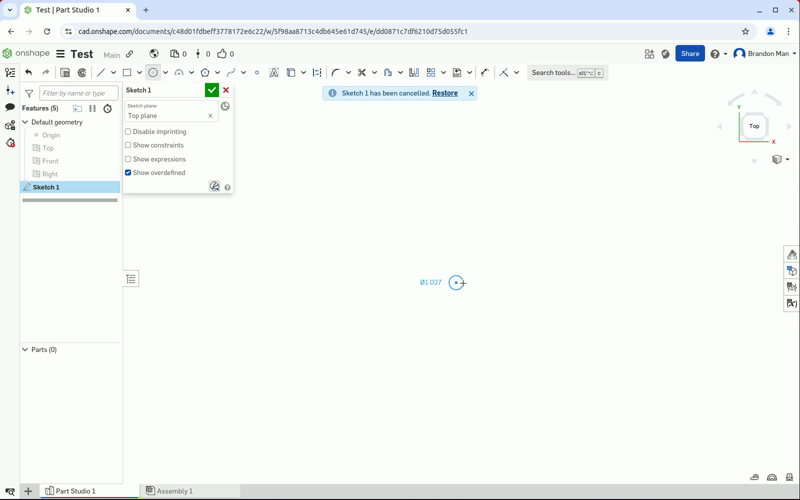
scroll(6)
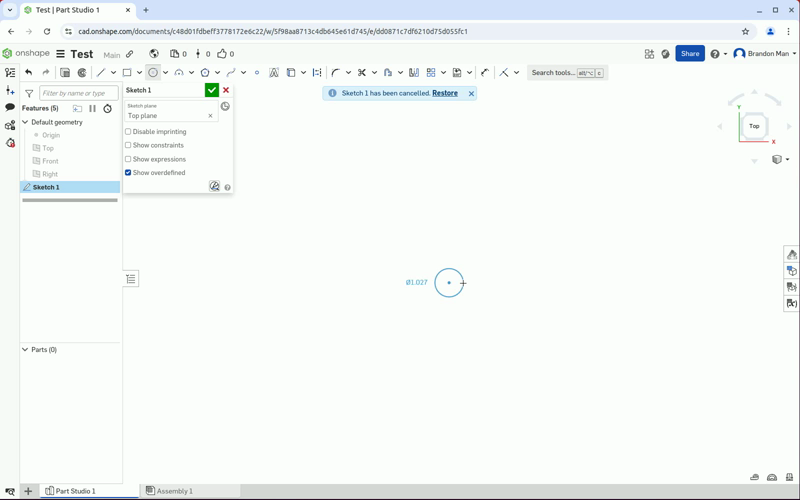
scroll(6)
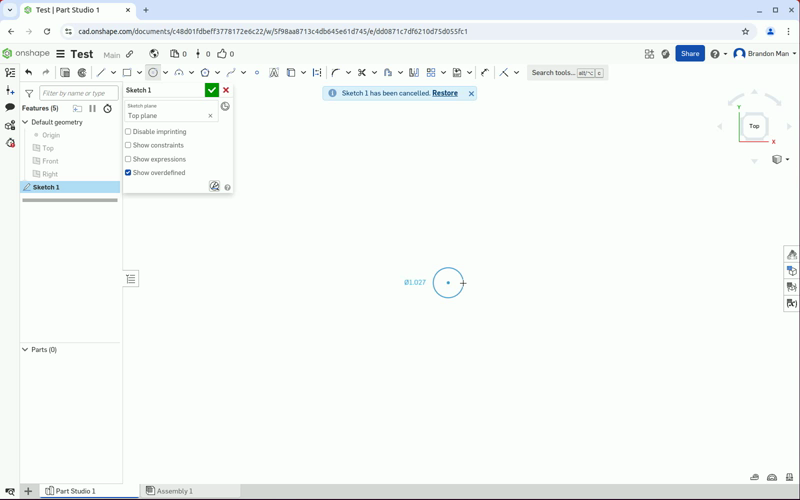
scroll(6)
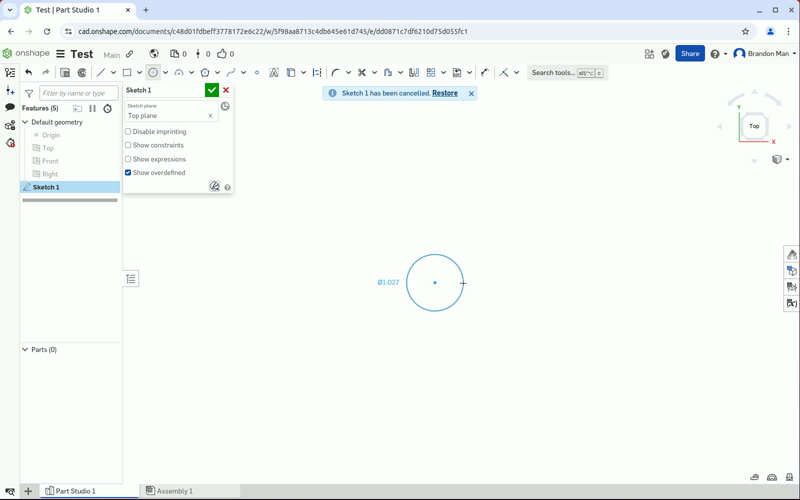
click(463, 282)
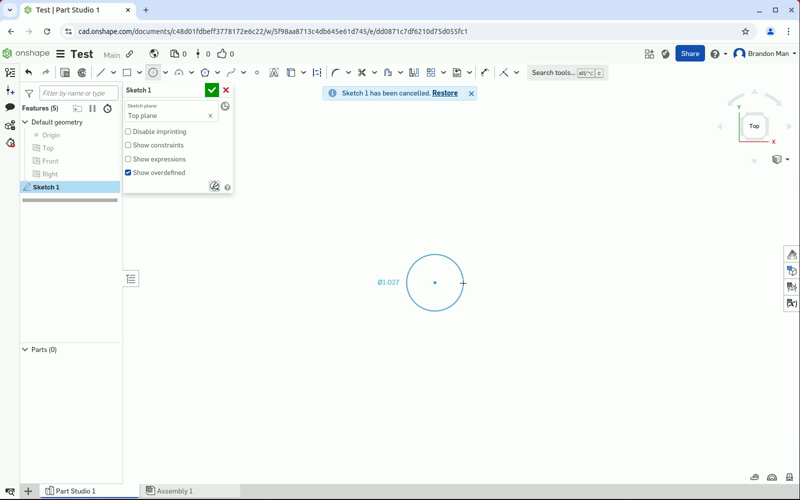
scroll(-6)
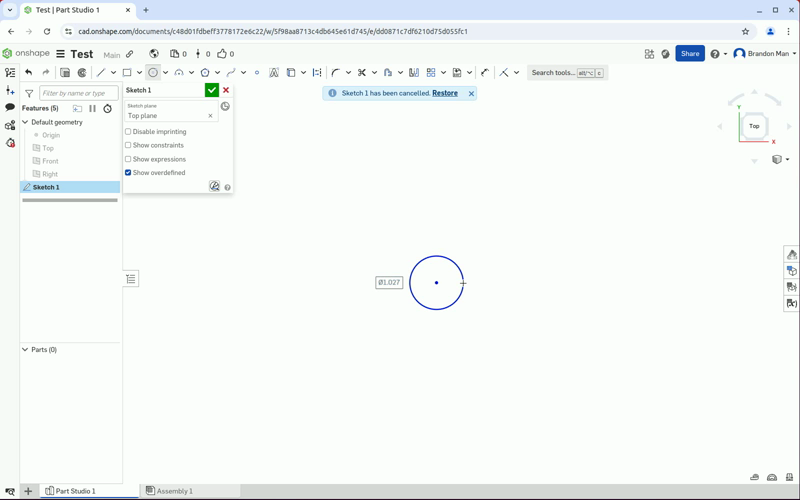
scroll(-6)
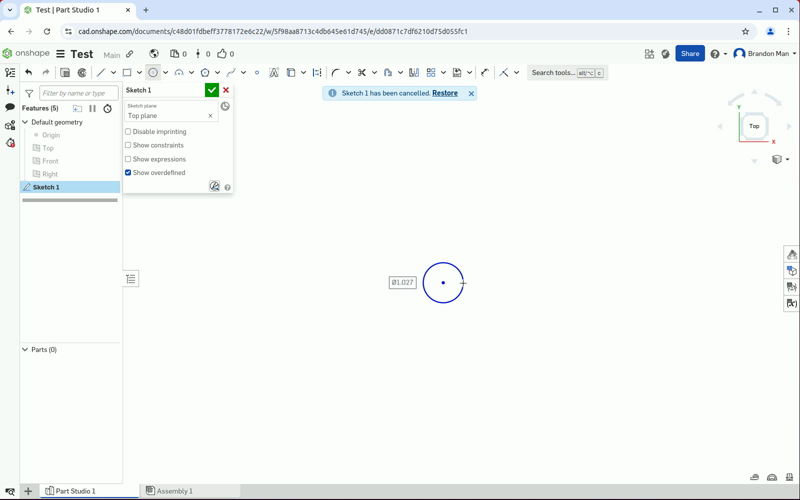
scroll(-6)
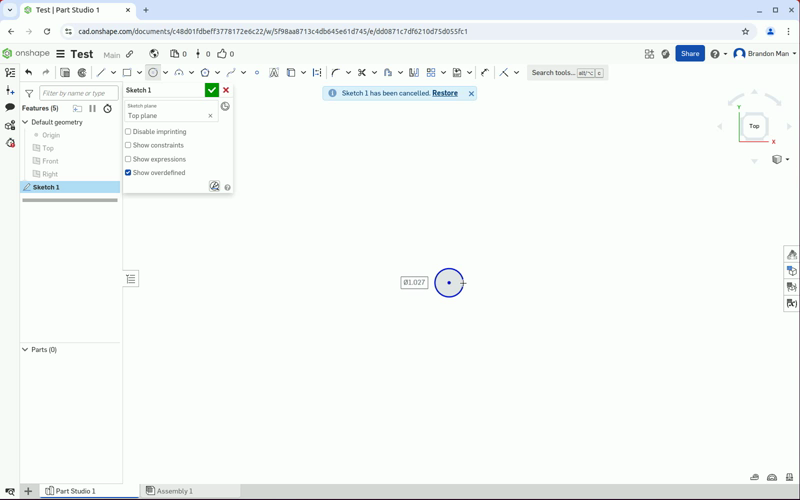
scroll(-6)
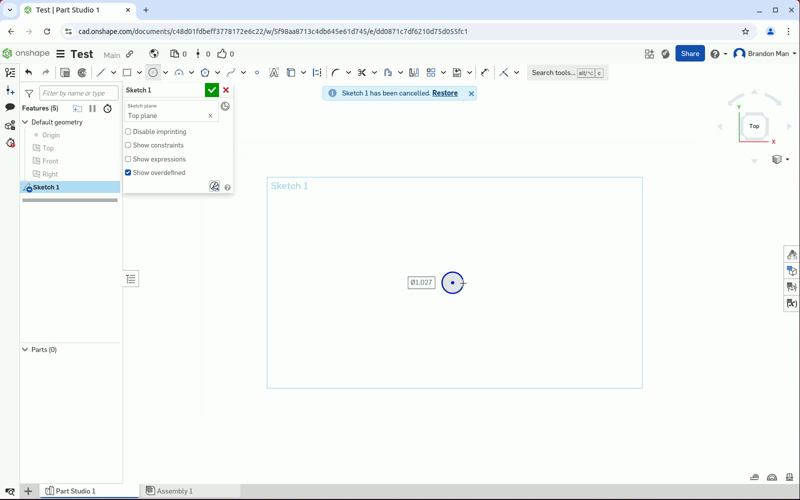
scroll(-6)
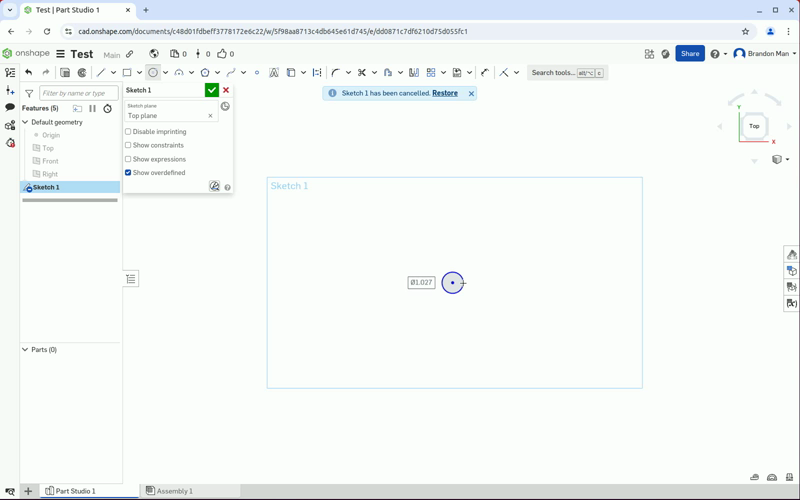
scroll(-6)
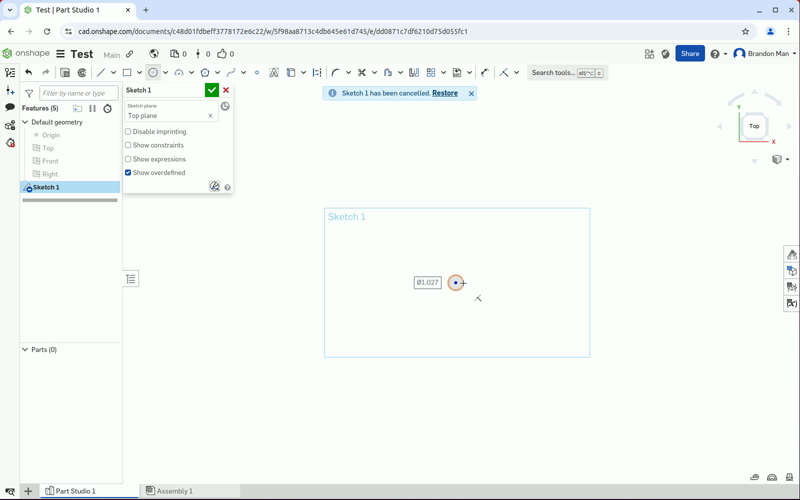
scroll(-6)
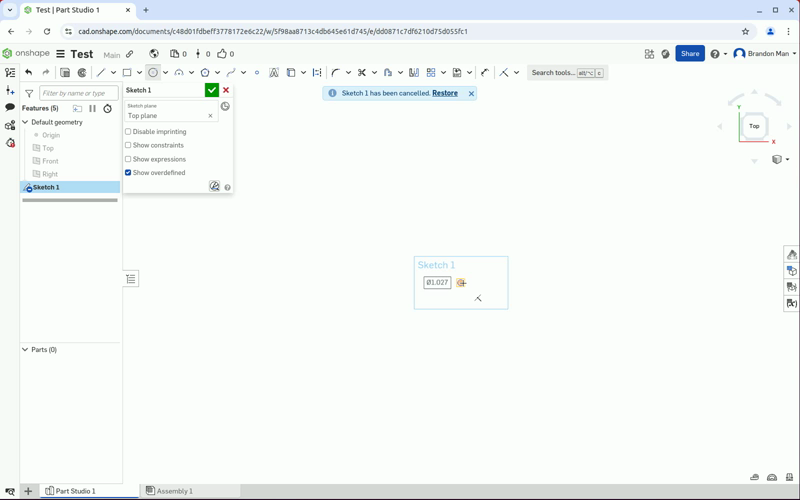
key(esc)
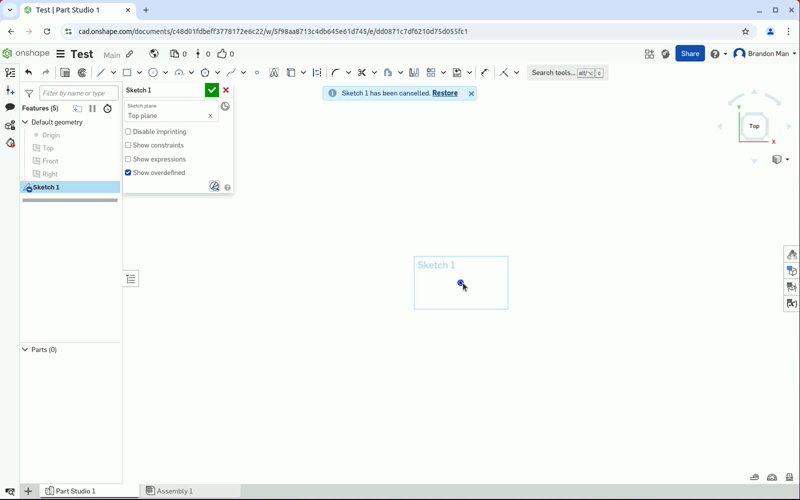
key(c)
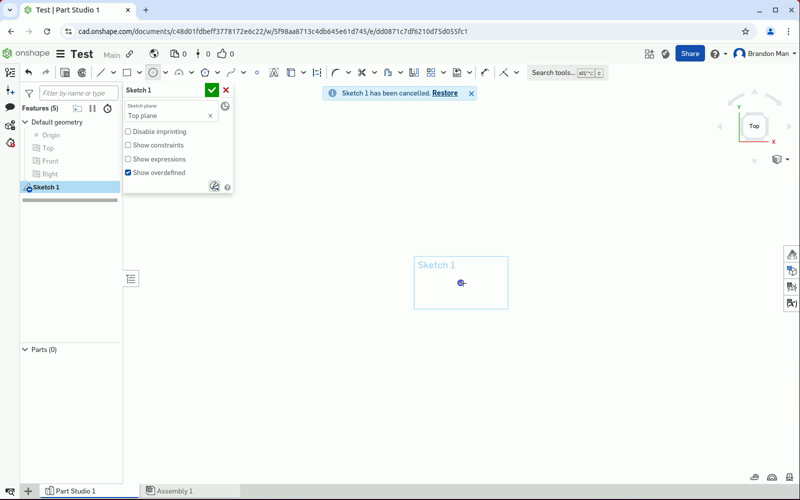
key_down(shift)
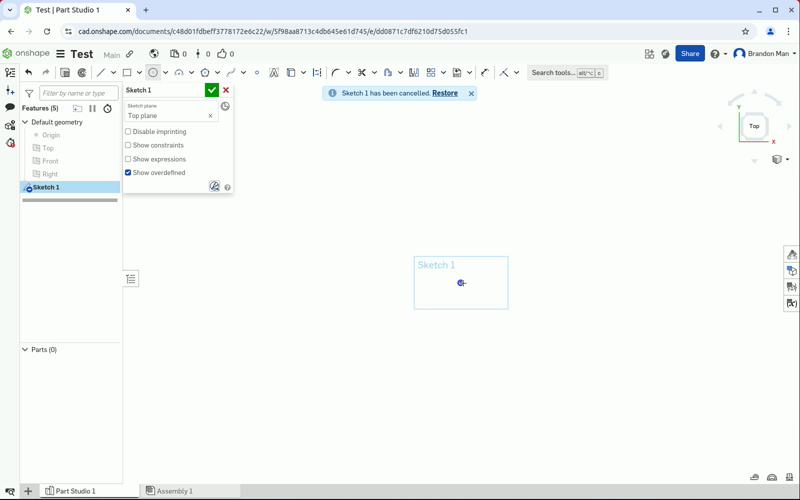
mouse_move(460, 282)
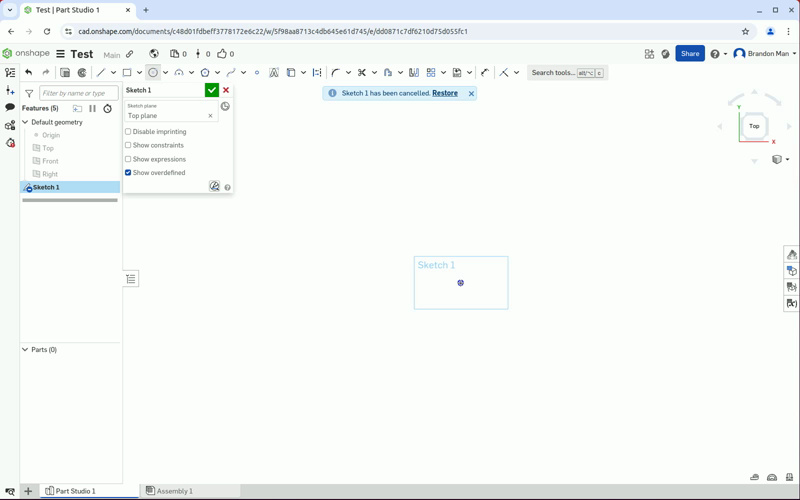
scroll(6)
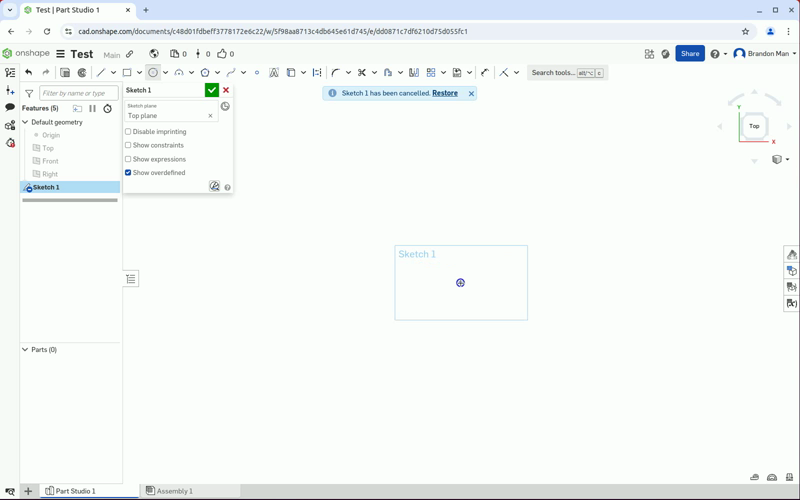
scroll(6)
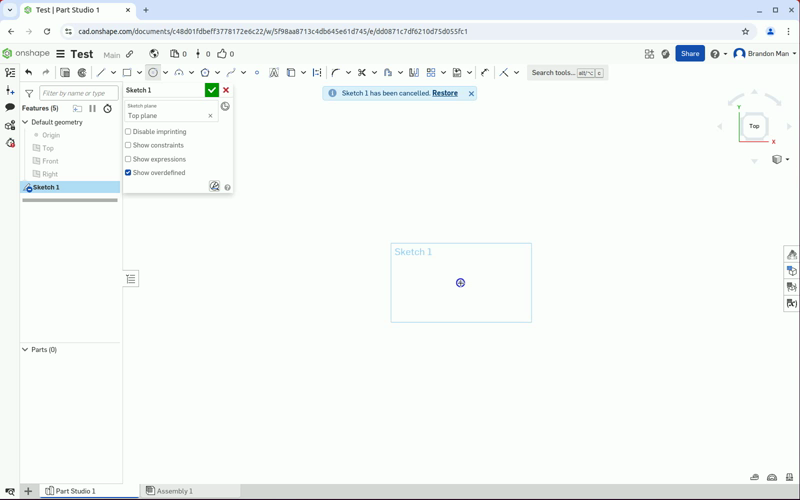
scroll(6)
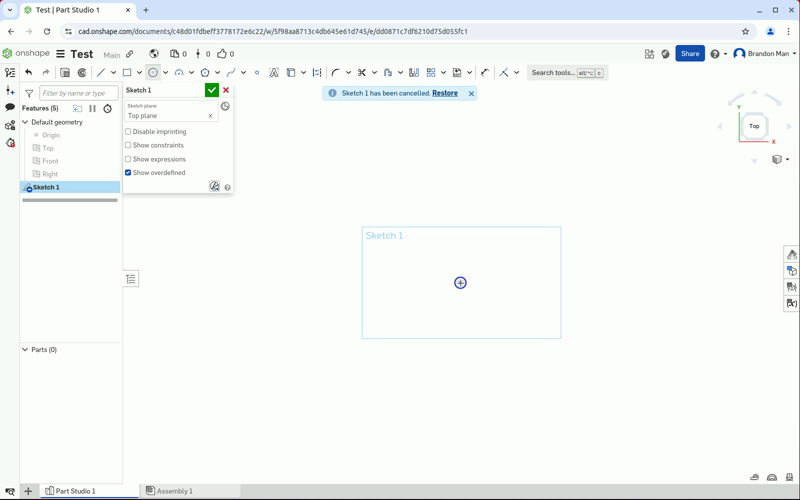
scroll(6)
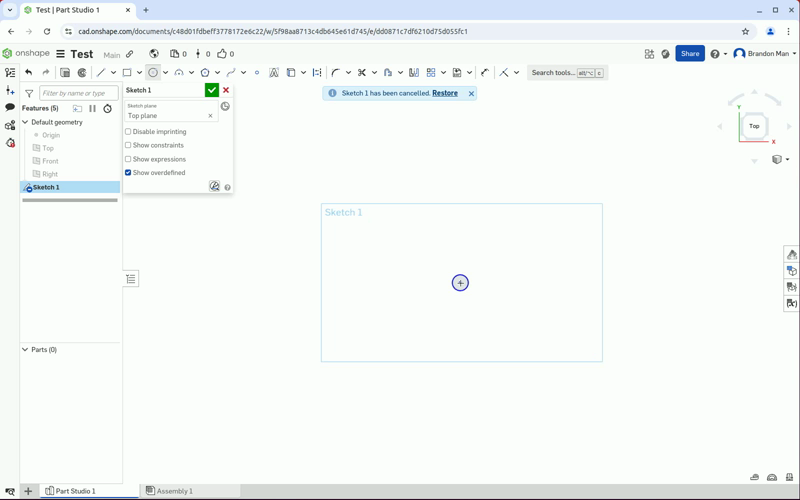
scroll(6)
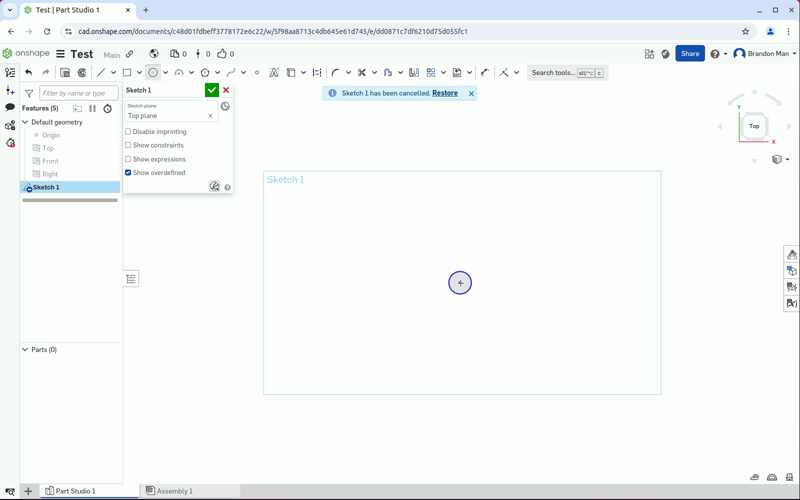
scroll(6)
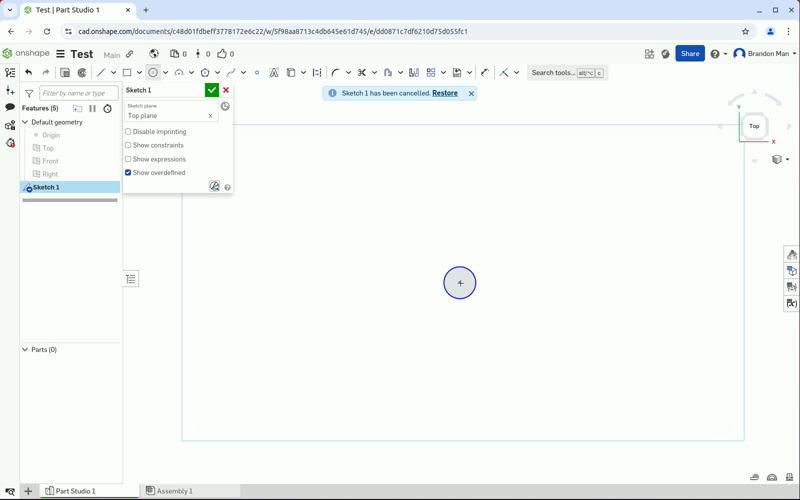
scroll(6)
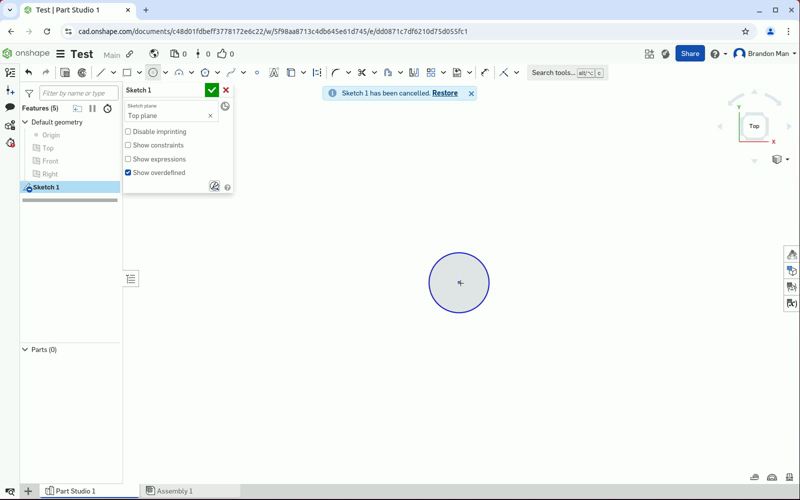
click(460, 282)
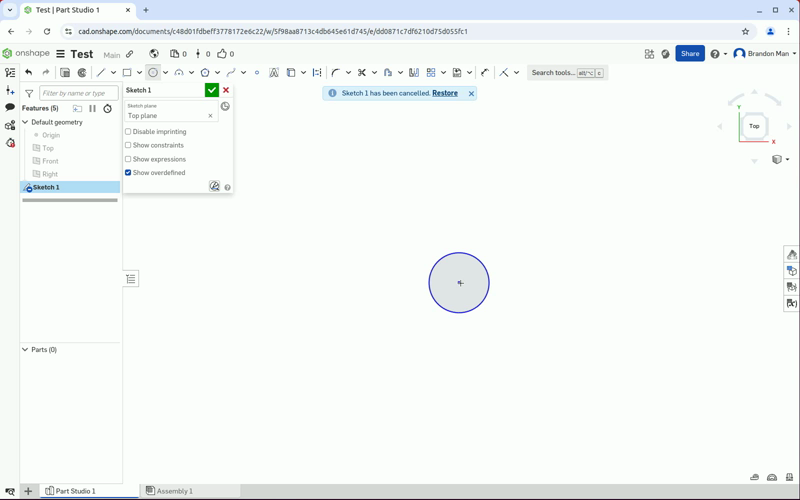
scroll(-6)
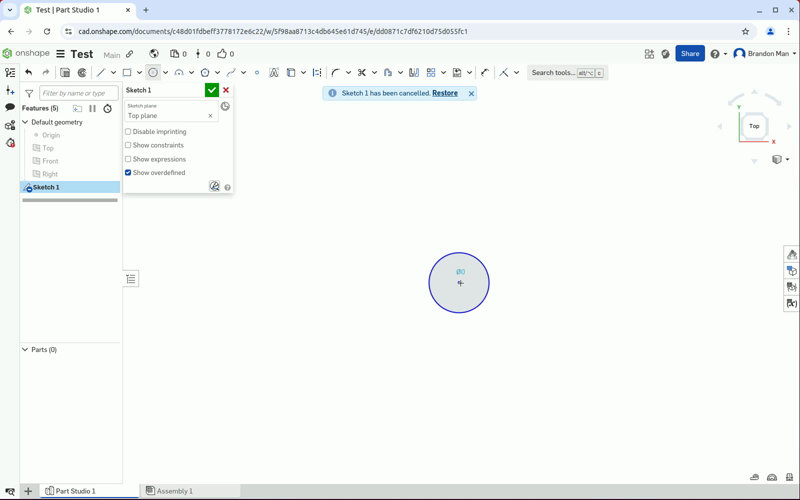
scroll(-6)
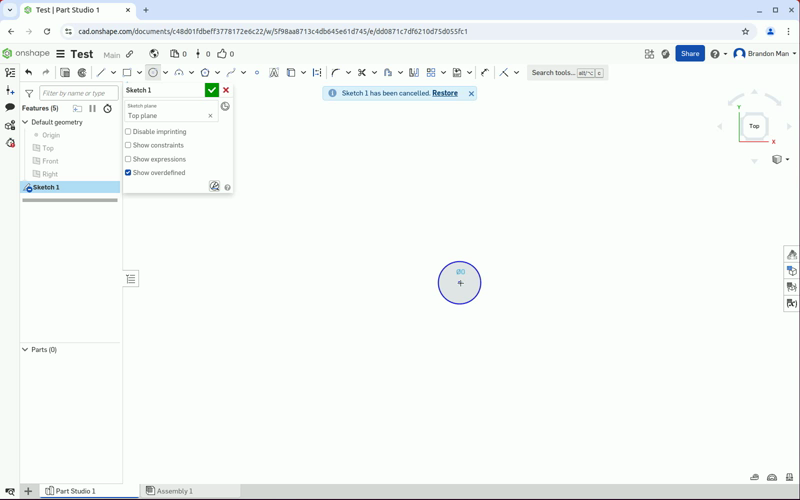
scroll(-6)
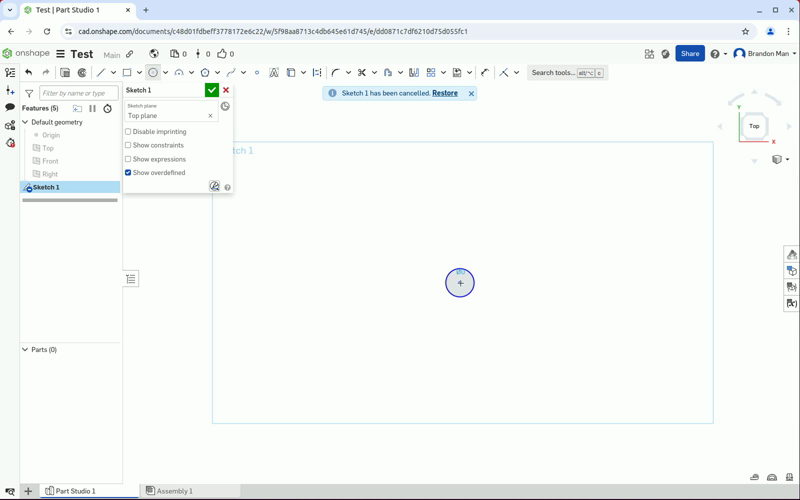
scroll(-6)
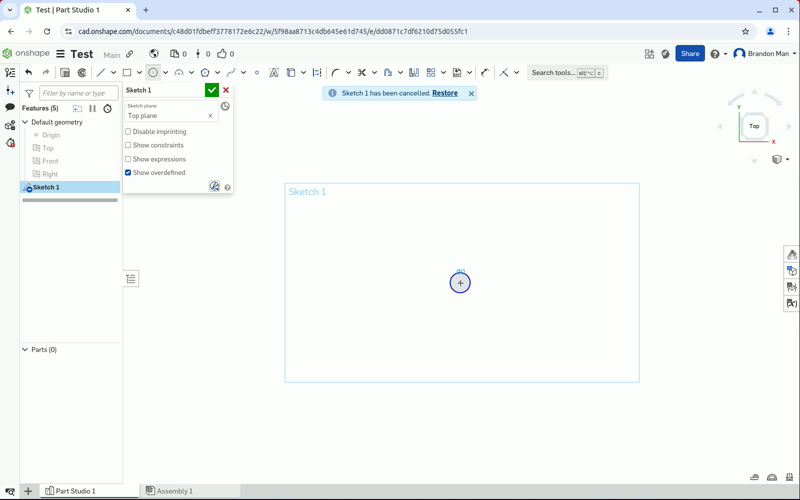
scroll(-6)
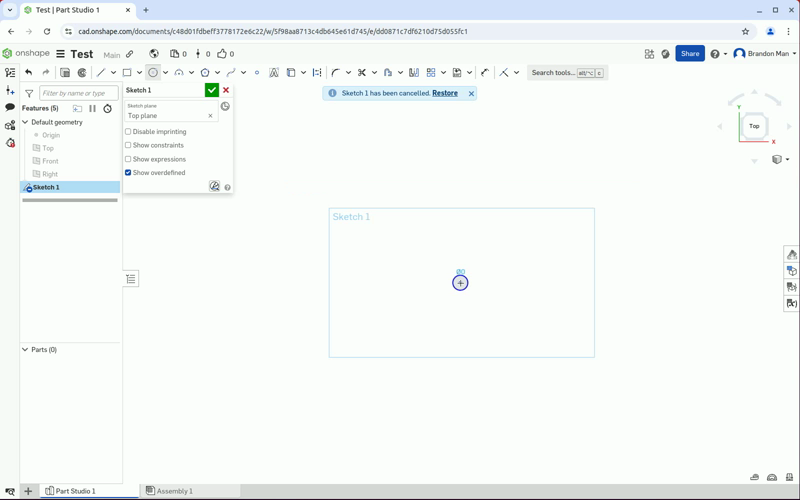
scroll(-6)
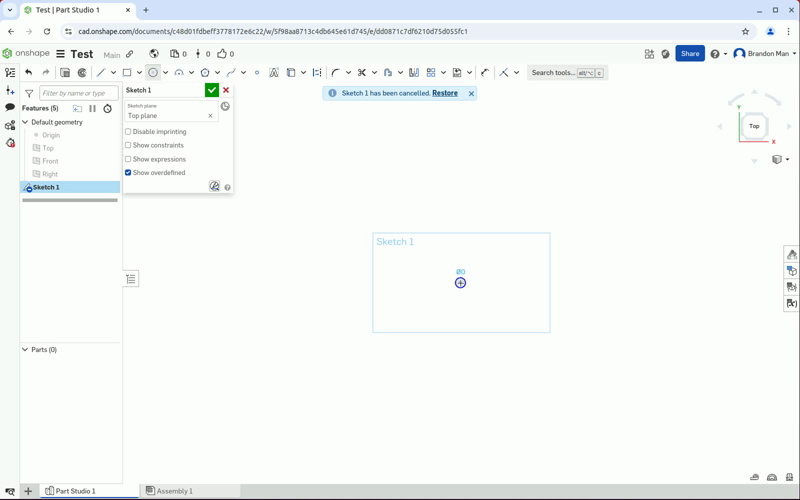
scroll(-6)
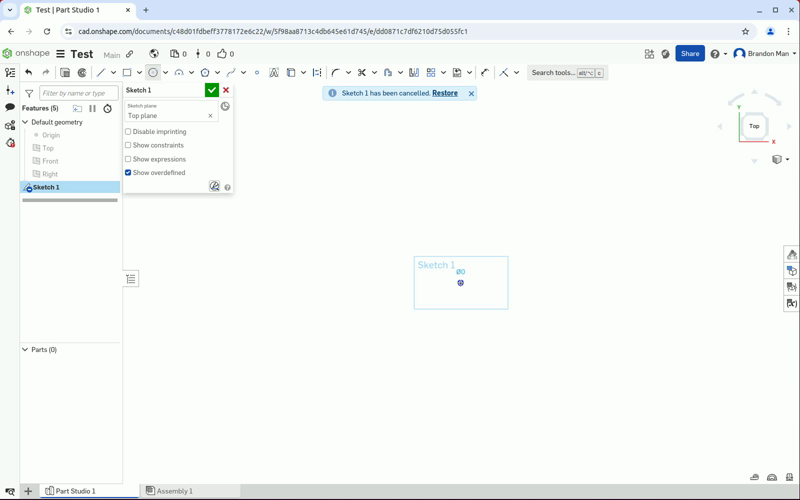
key_up(shift)
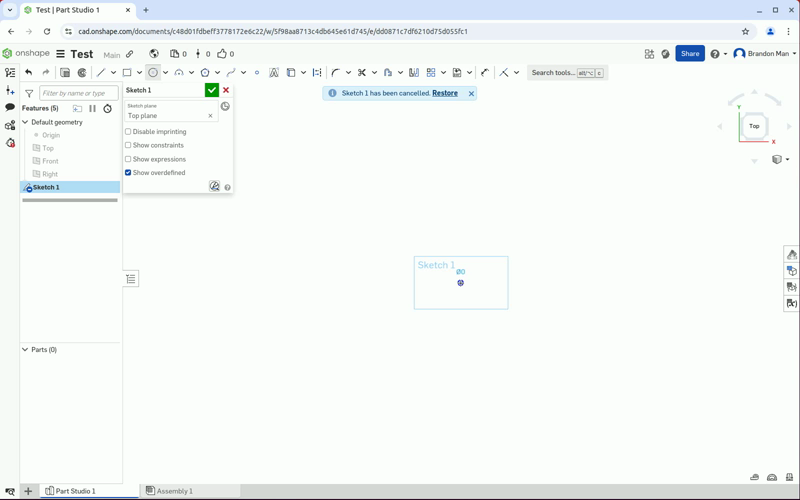
mouse_move(462, 282)
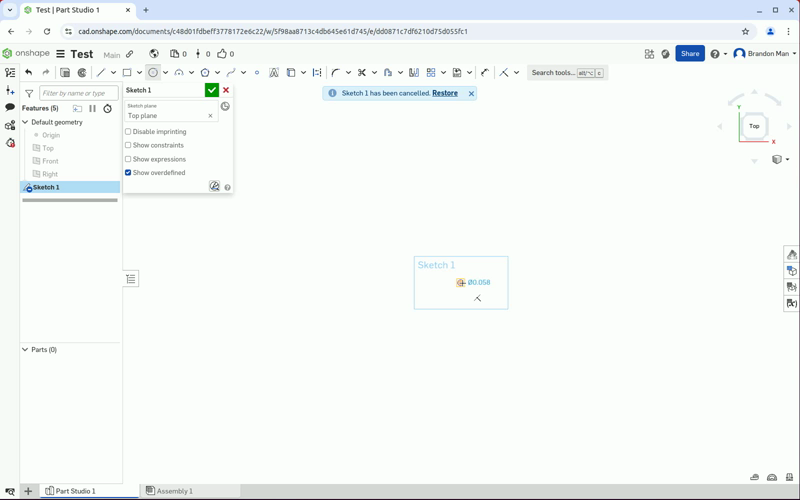
scroll(6)
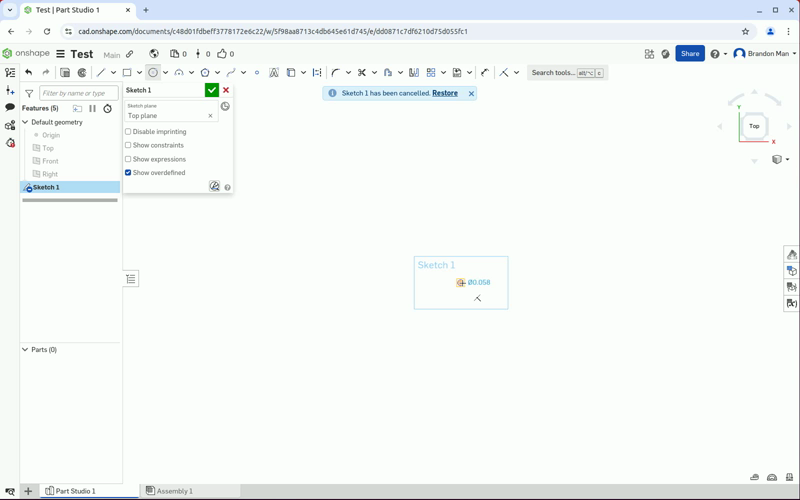
scroll(6)
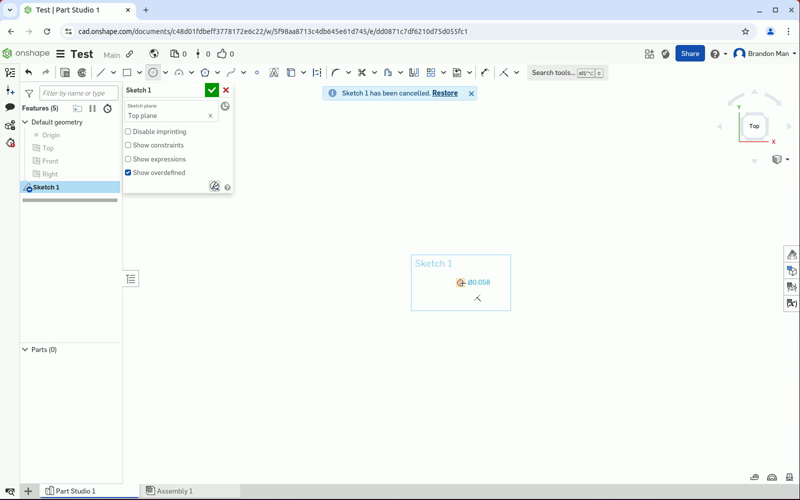
scroll(6)
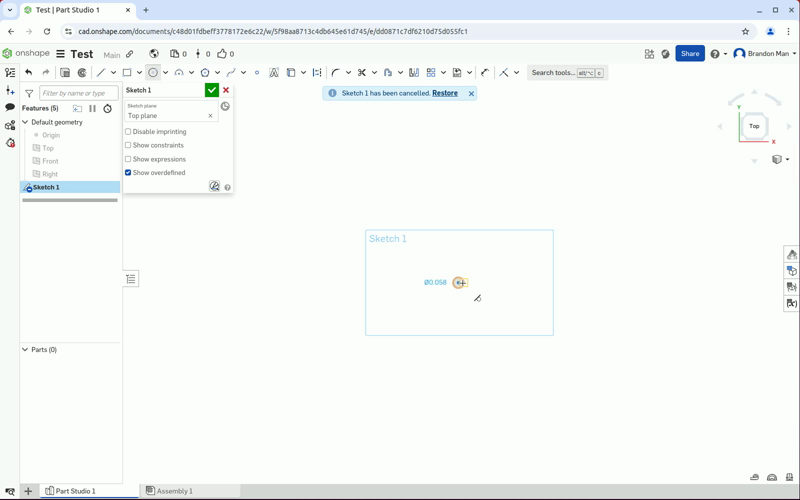
scroll(6)
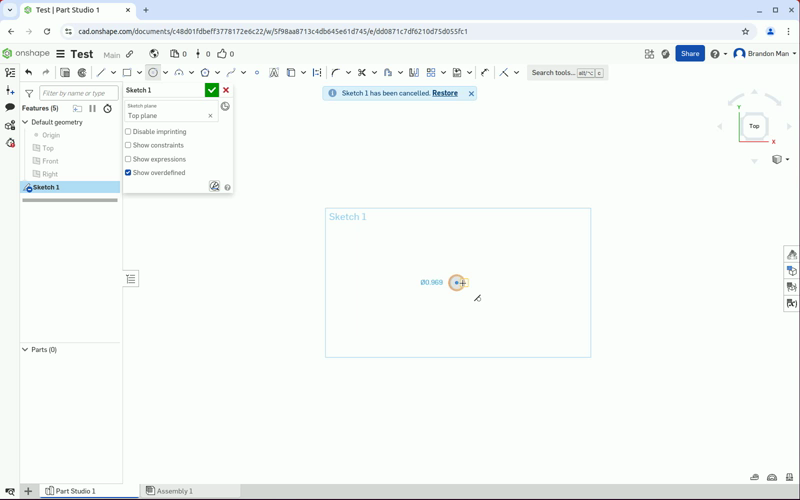
scroll(6)
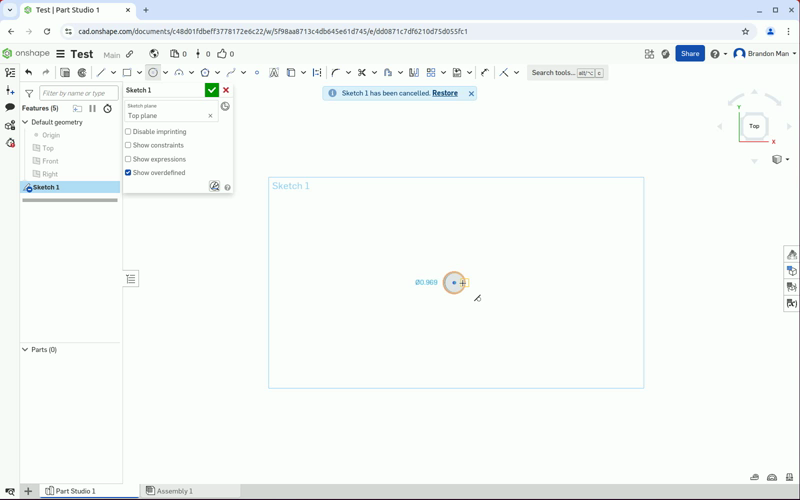
scroll(6)
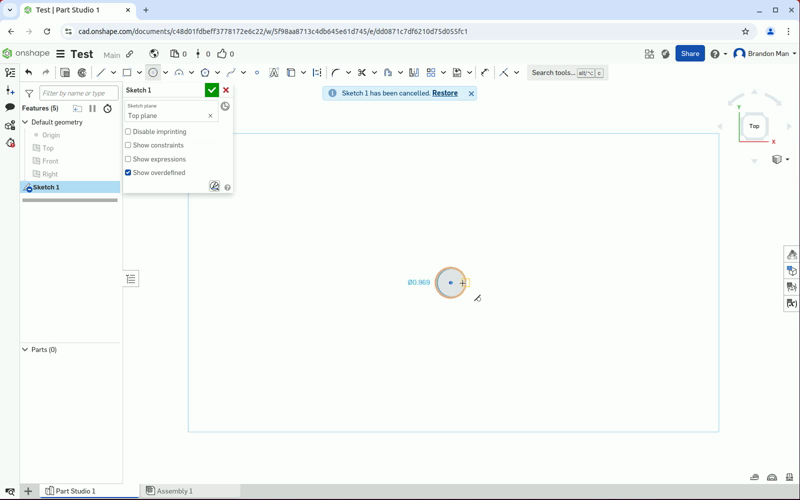
scroll(6)
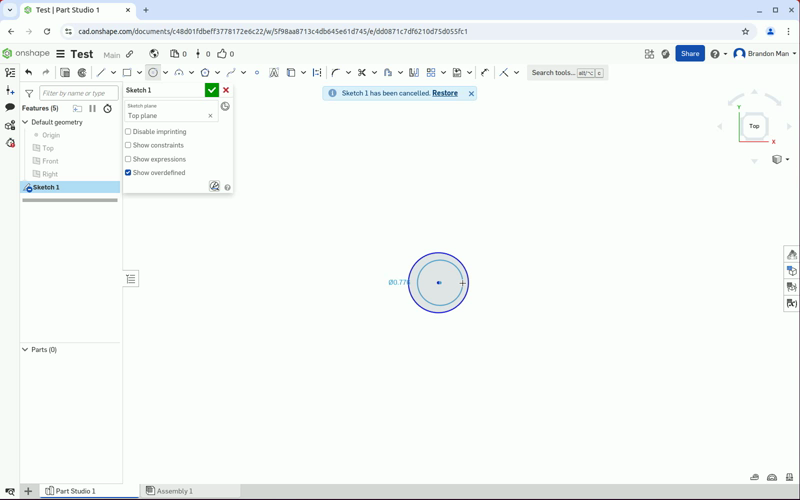
click(462, 282)
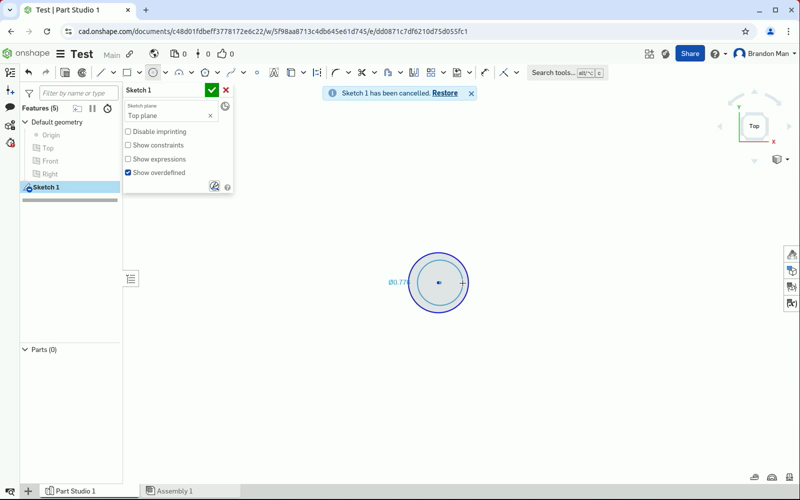
scroll(-6)
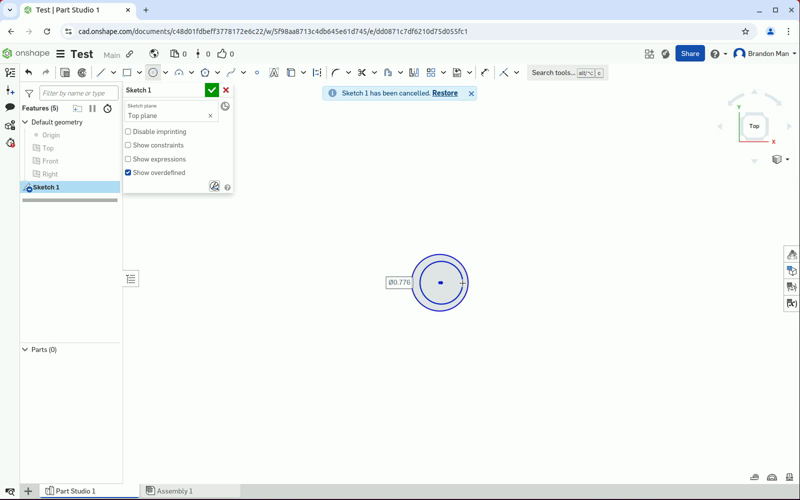
scroll(-6)
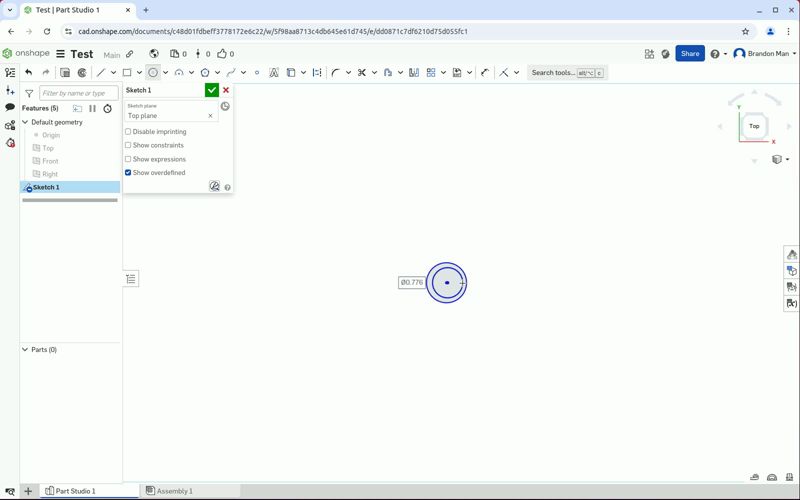
scroll(-6)
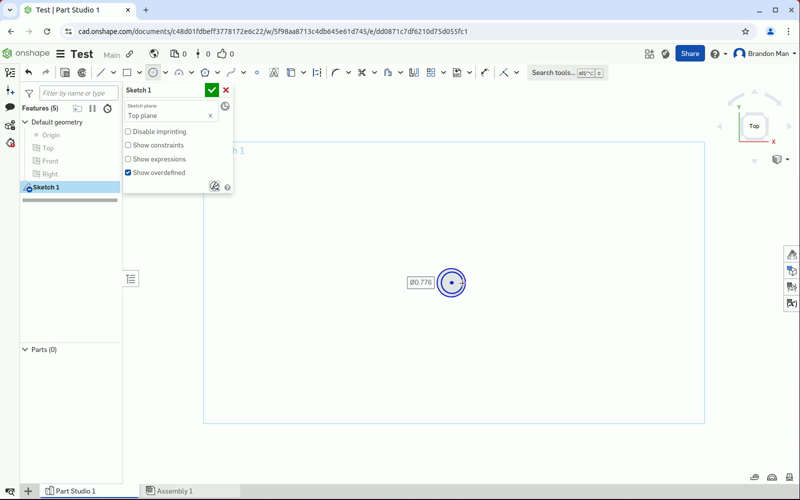
scroll(-6)
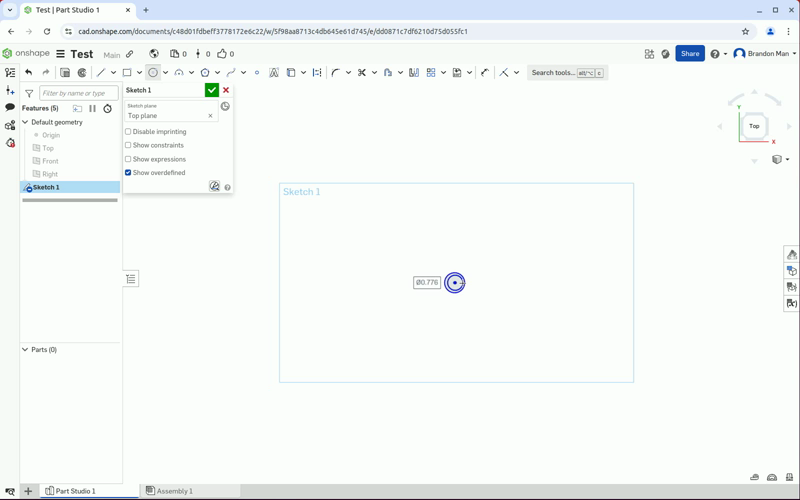
scroll(-6)
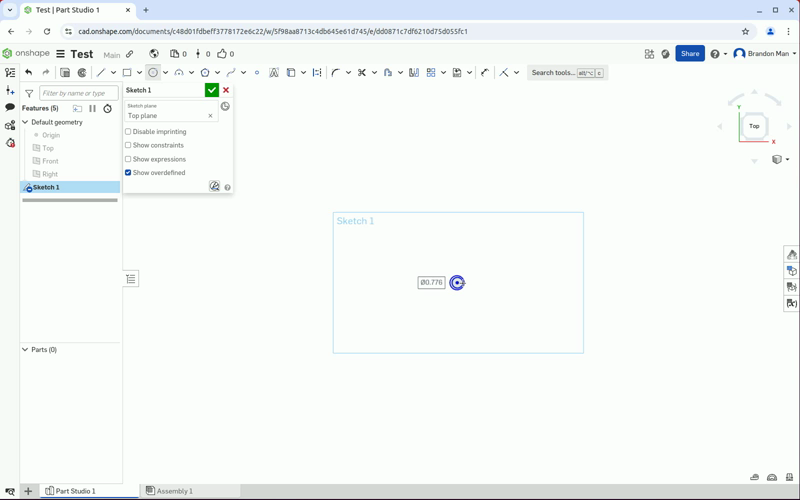
scroll(-6)
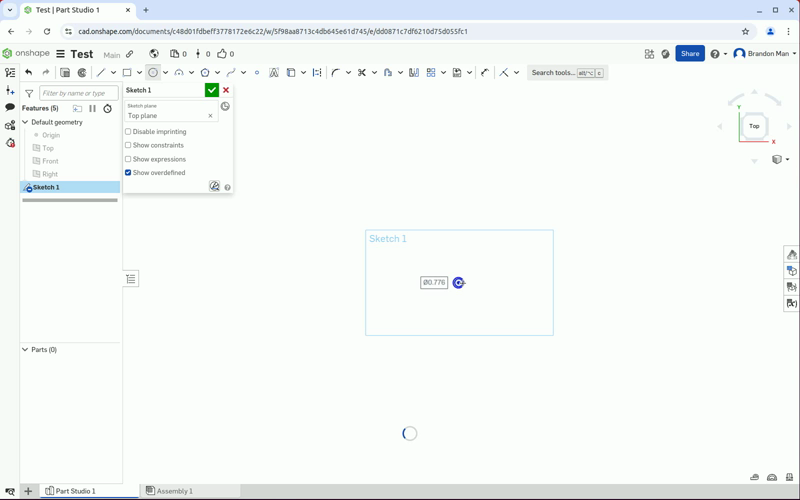
scroll(-6)
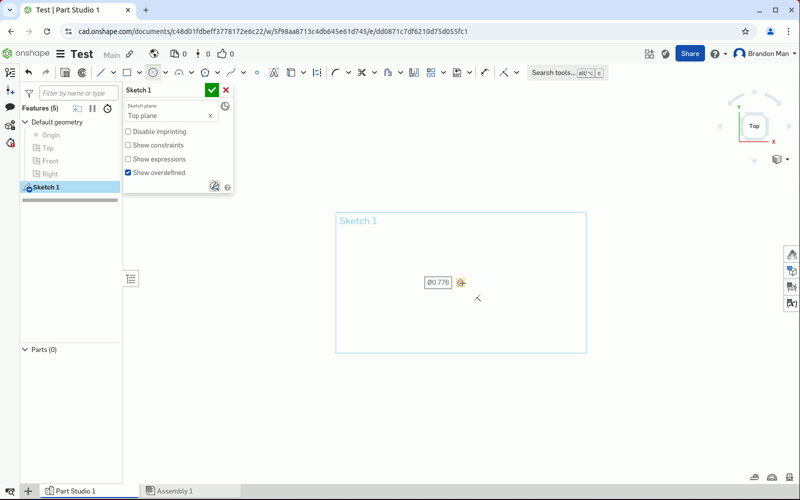
key(esc)
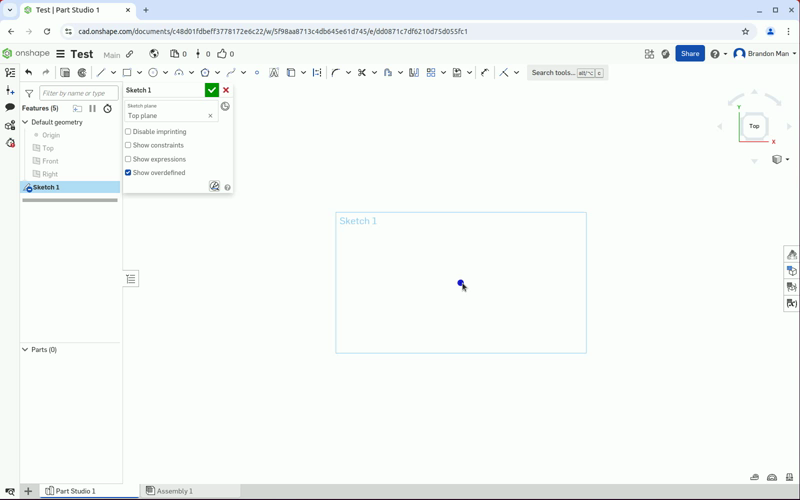
mouse_move(462, 284)
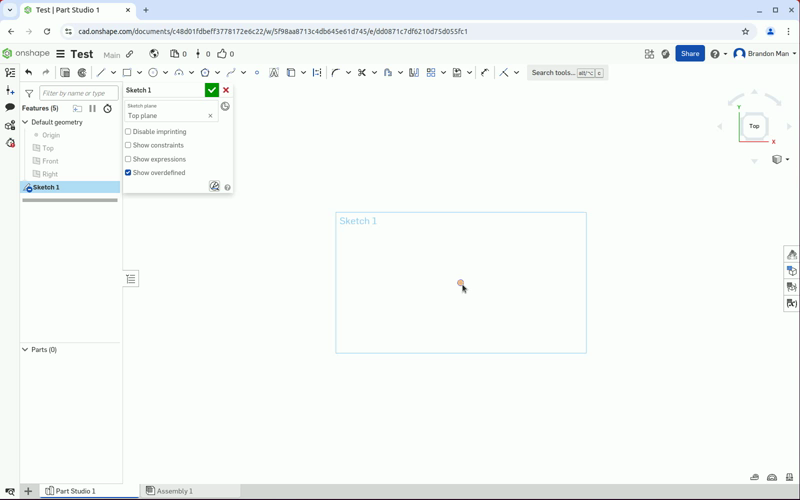
scroll(6)
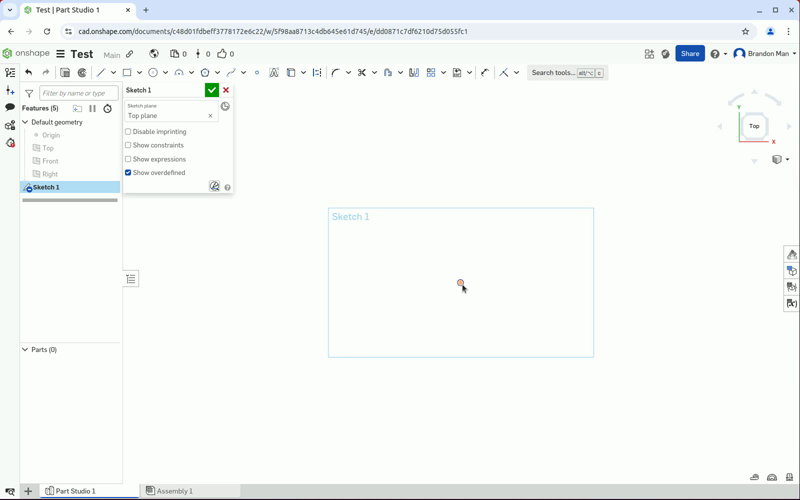
scroll(6)
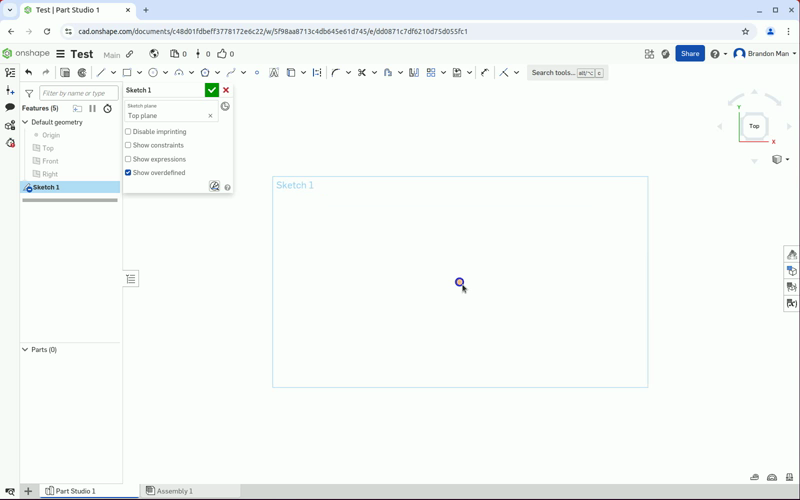
scroll(6)
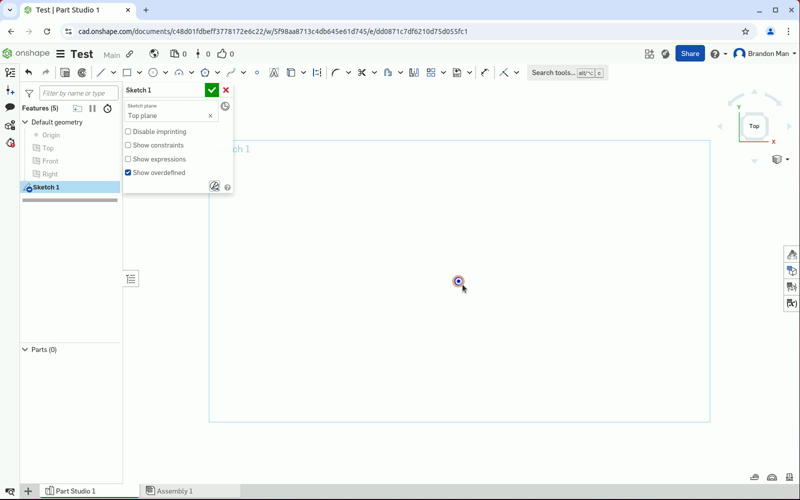
scroll(6)
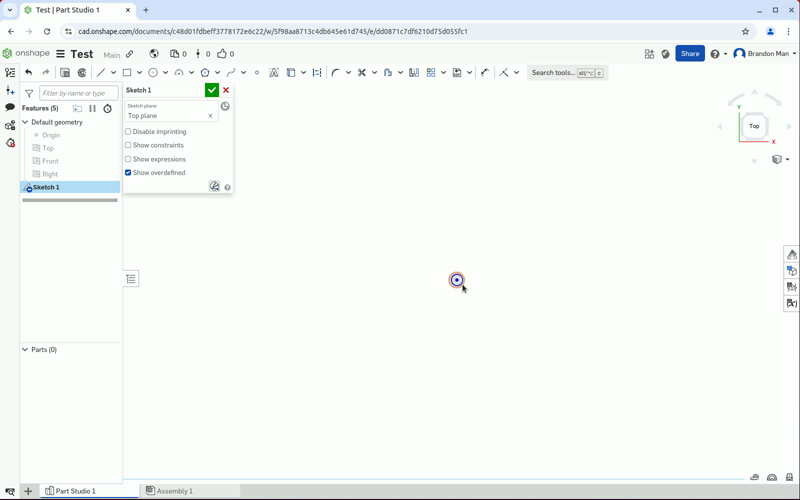
scroll(6)
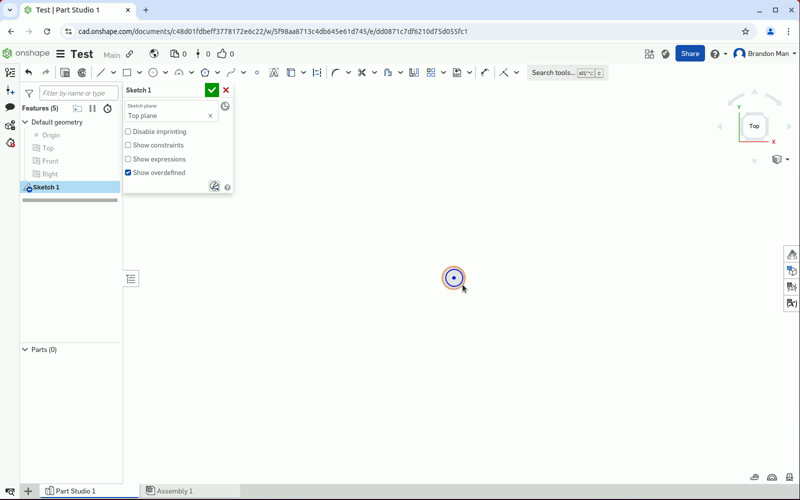
scroll(6)
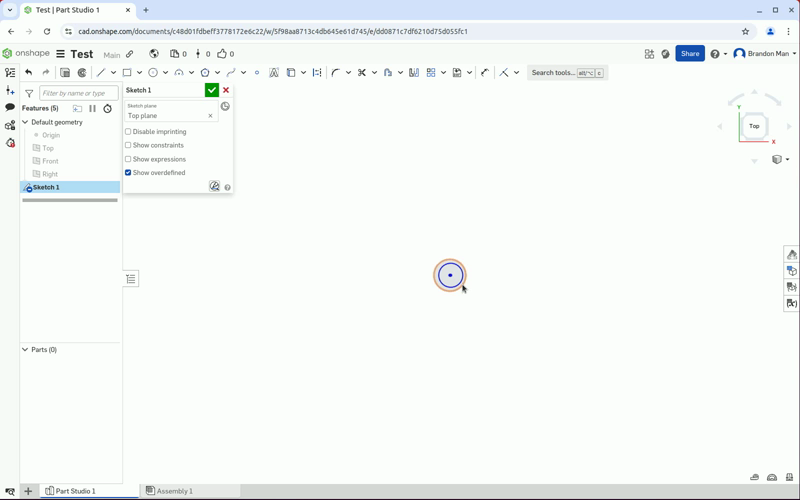
scroll(6)
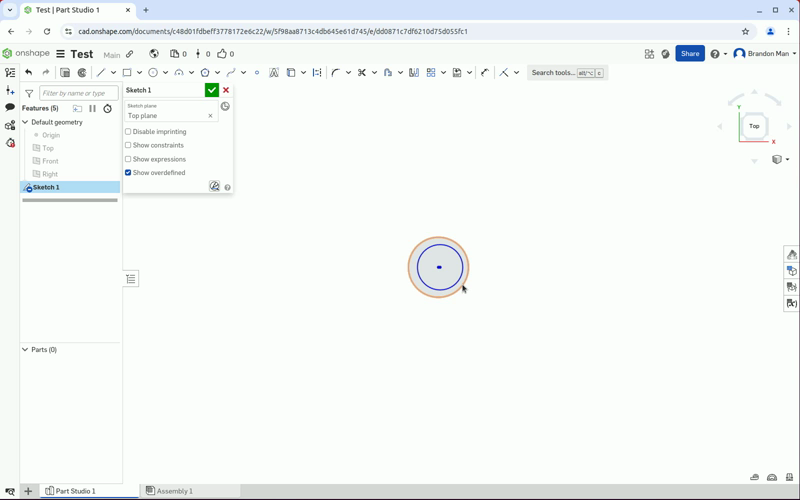
click(462, 284)
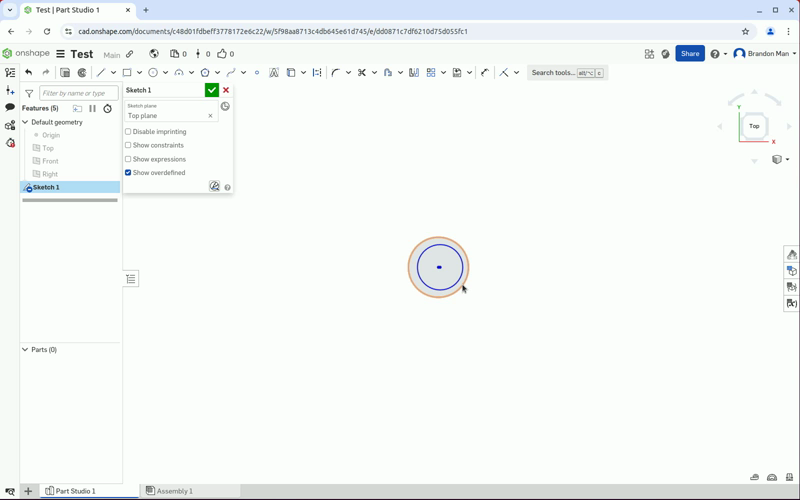
scroll(-6)
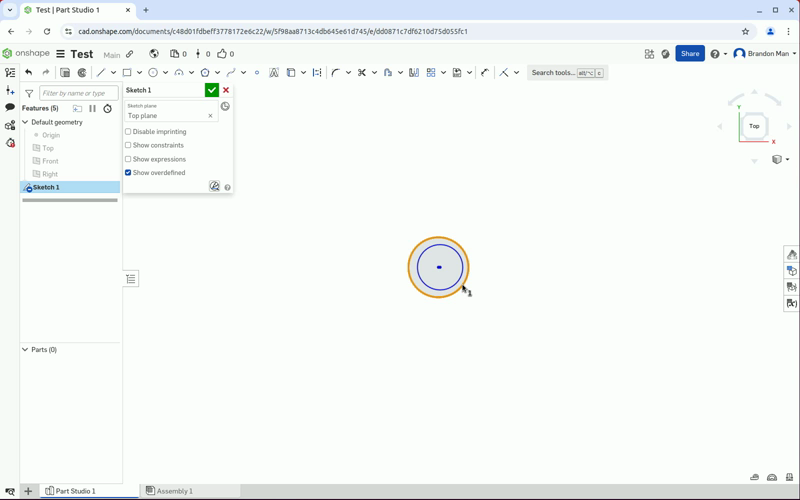
scroll(-6)
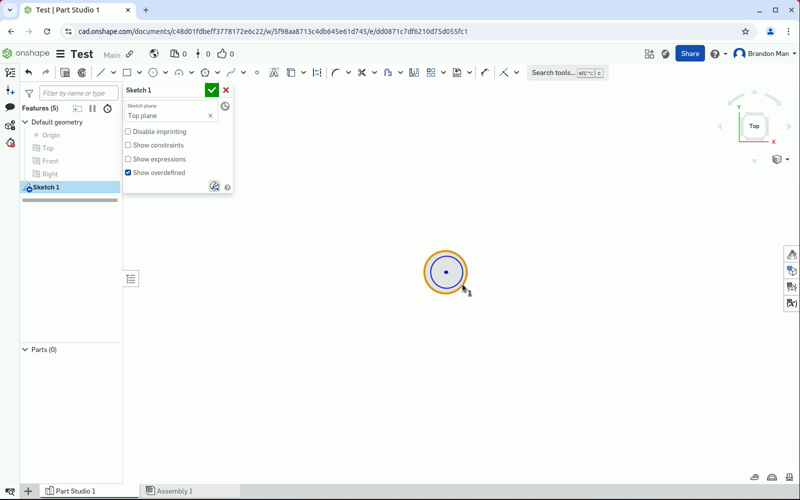
scroll(-6)
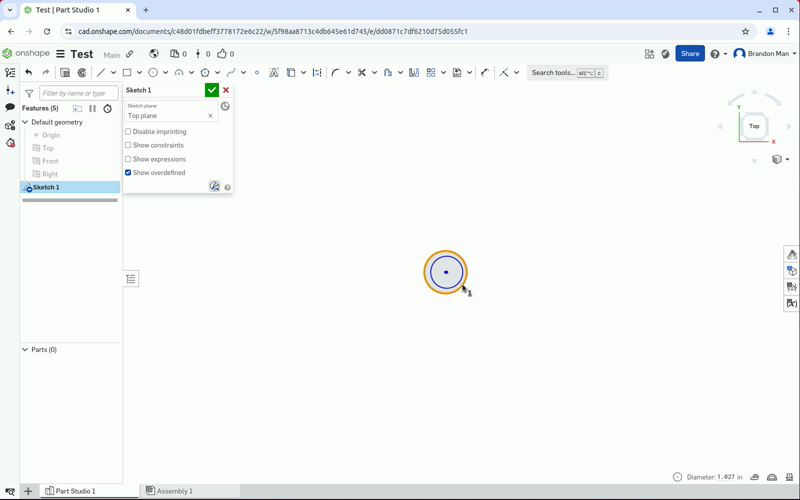
scroll(-6)
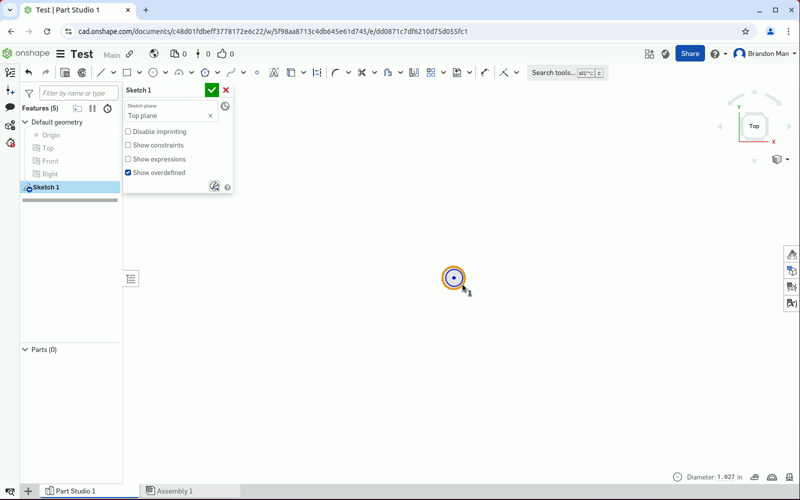
scroll(-6)
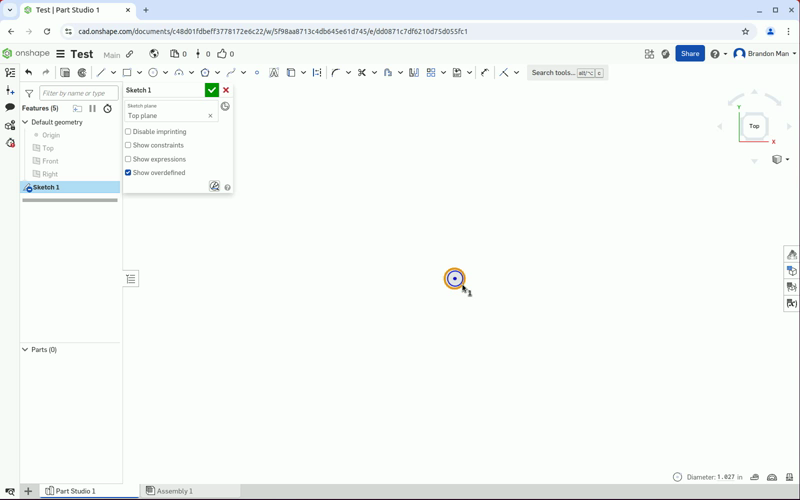
scroll(-6)
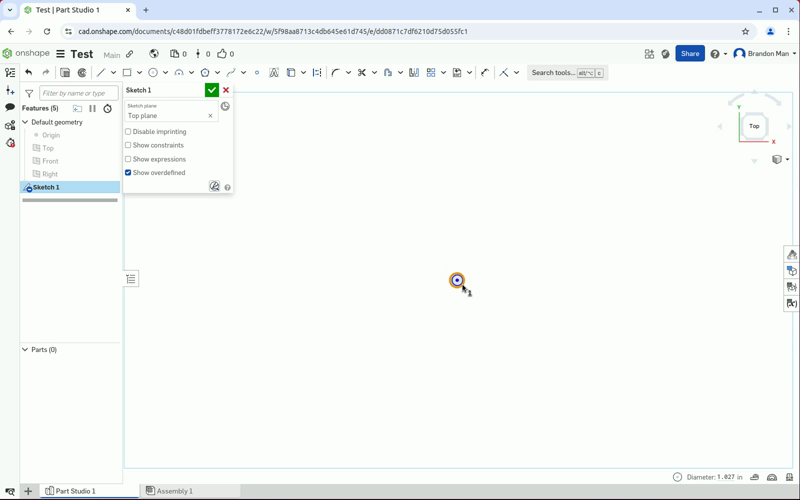
scroll(-6)
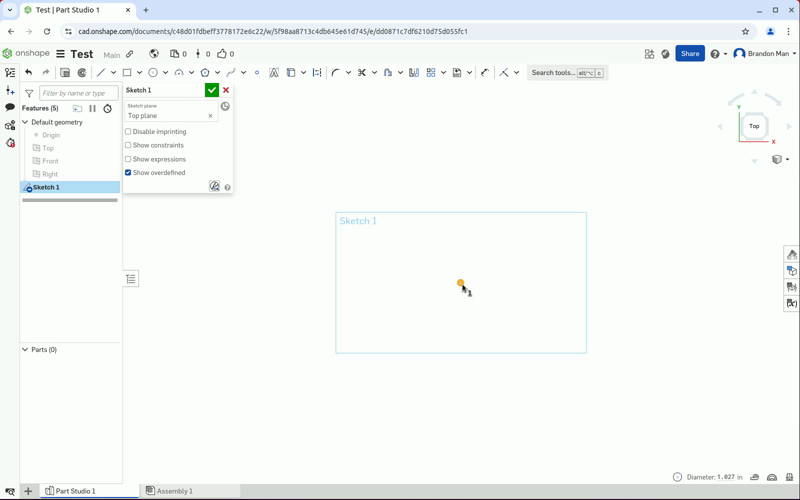
mouse_move(73, 352)
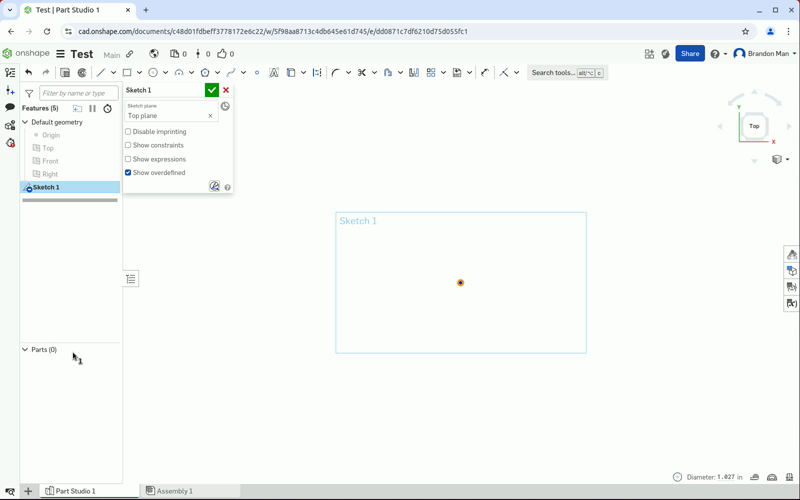
key(shift+y)
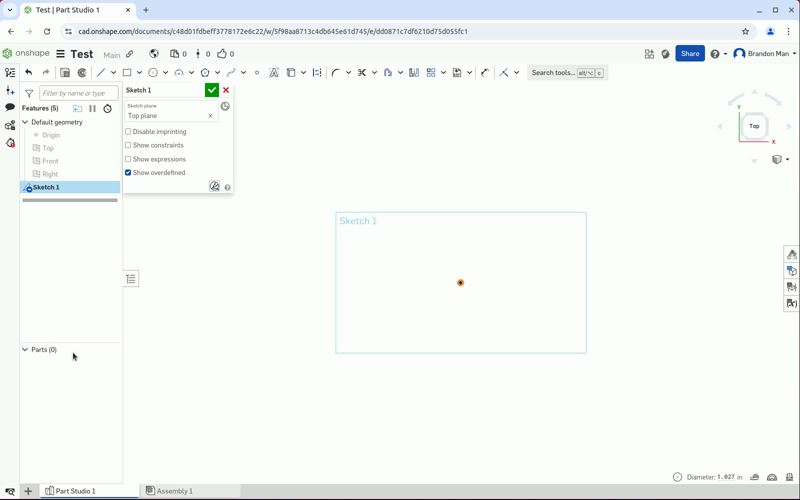
key(shift+e)
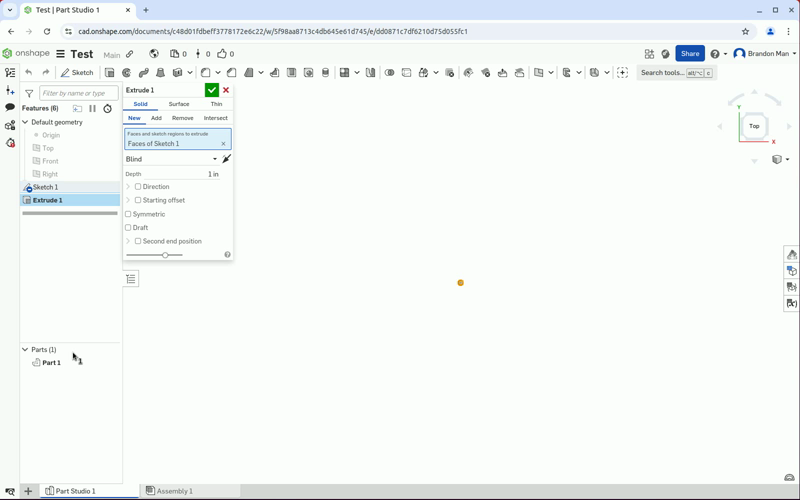
mouse_move(143, 106)
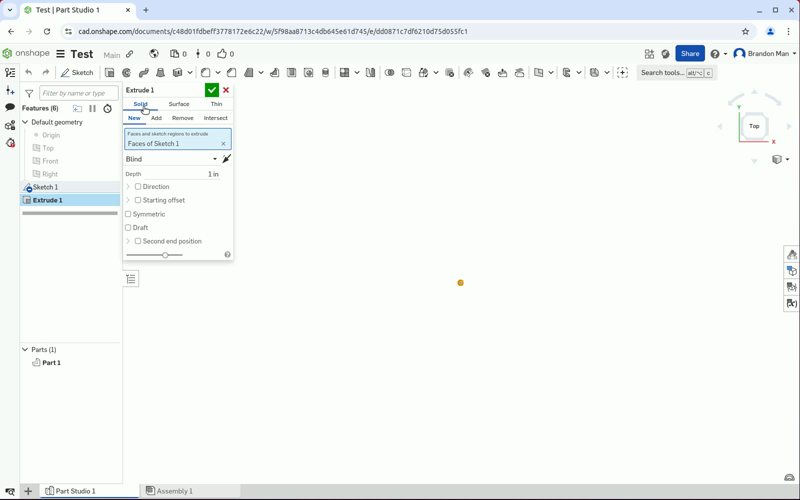
click(143, 106)
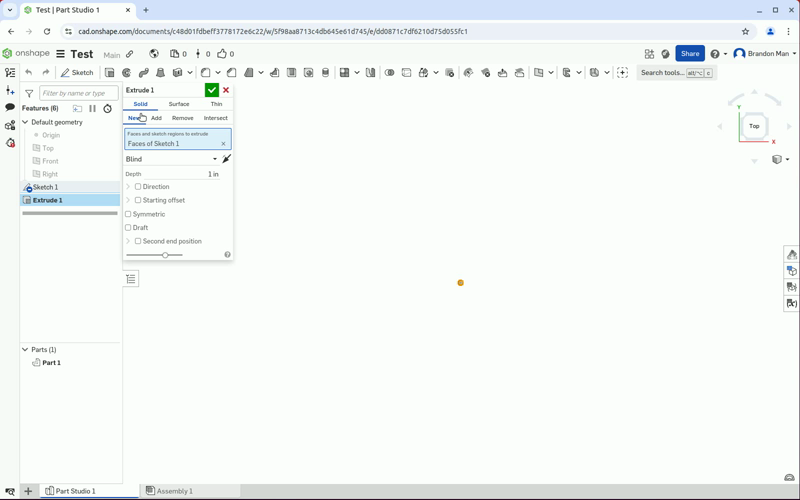
mouse_move(137, 120)
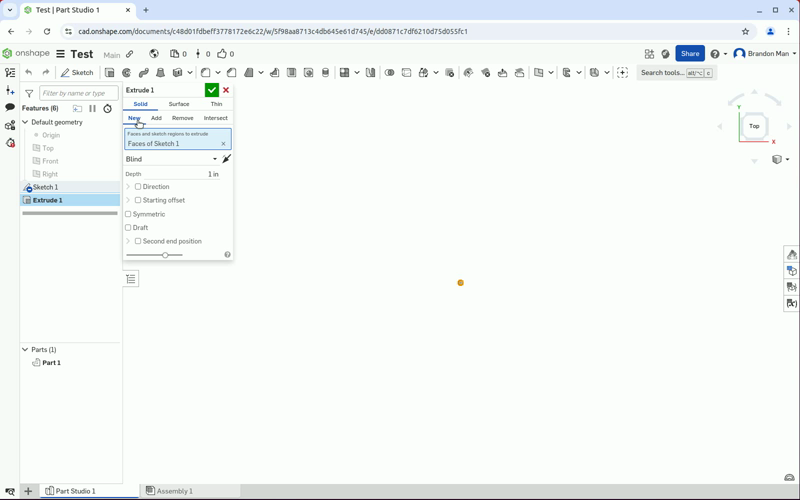
click(137, 120)
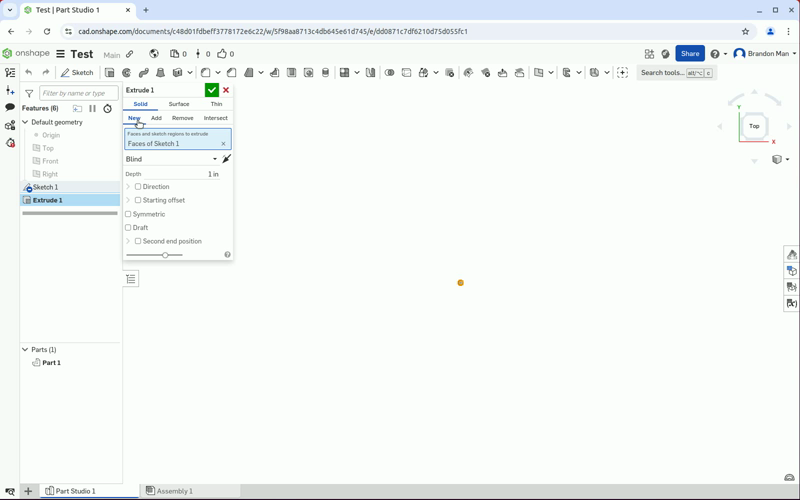
key(tab, 4)
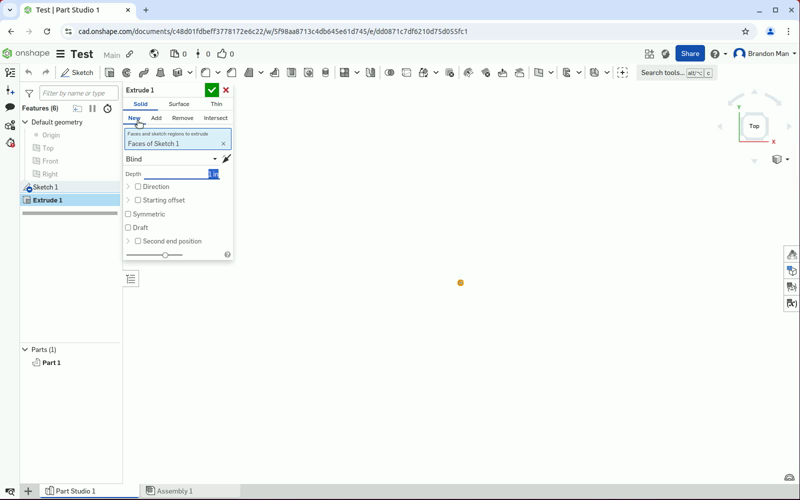
text(3.611)
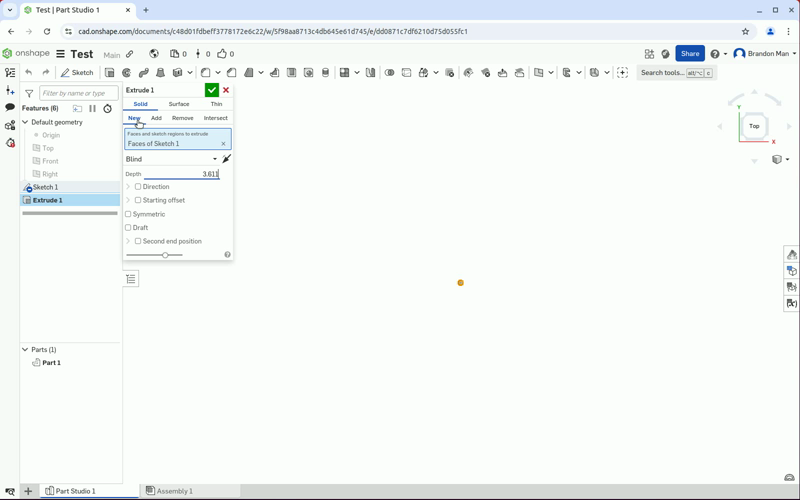
key(enter)
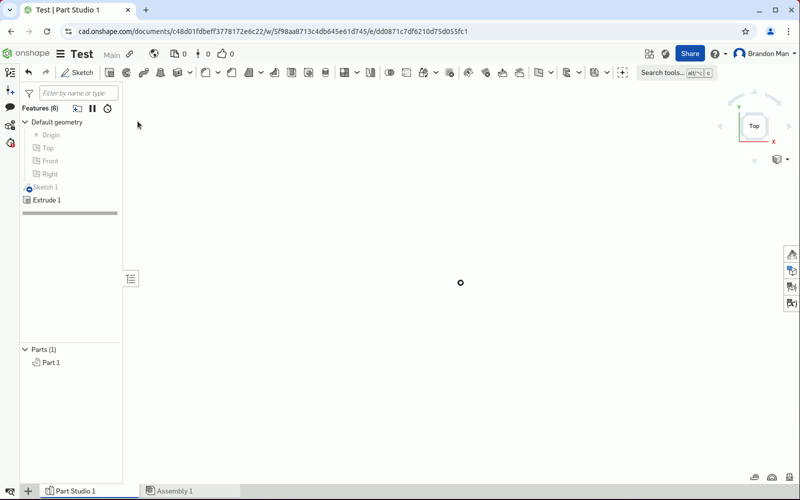
key(shift+h)
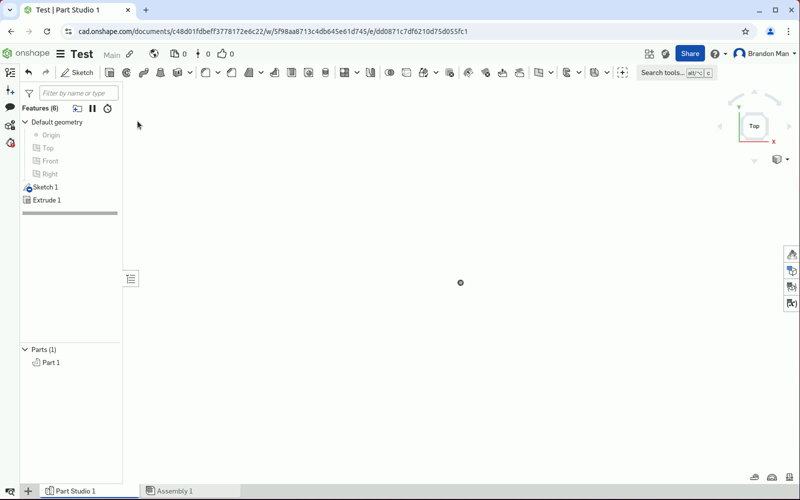
key(shift+h)
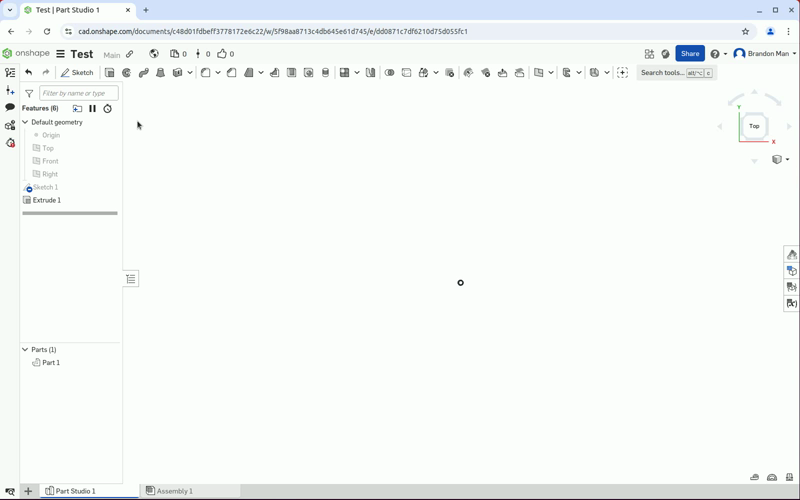
mouse_move(73, 189)
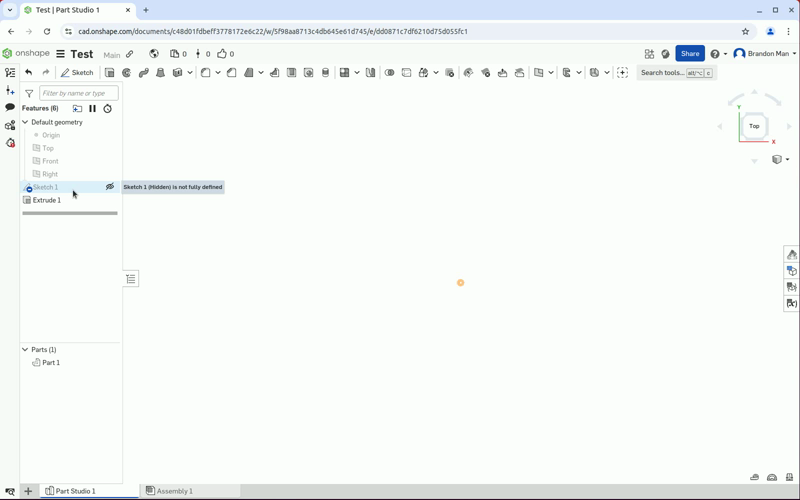
click(73, 189)
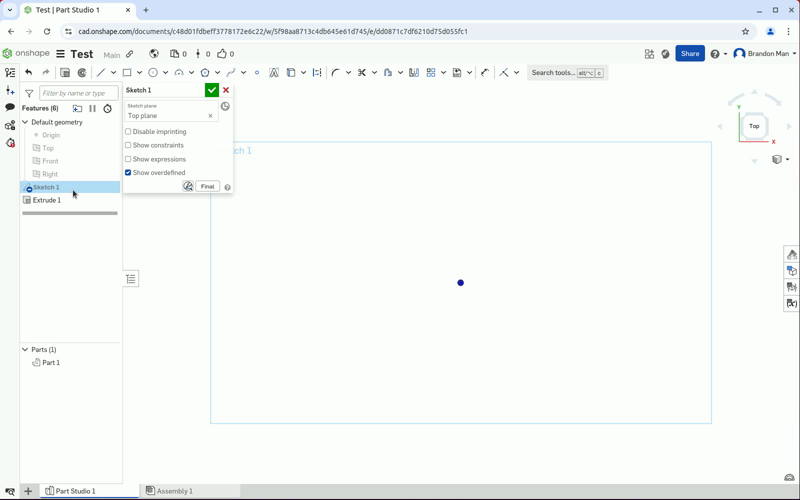
mouse_move(229, 92)
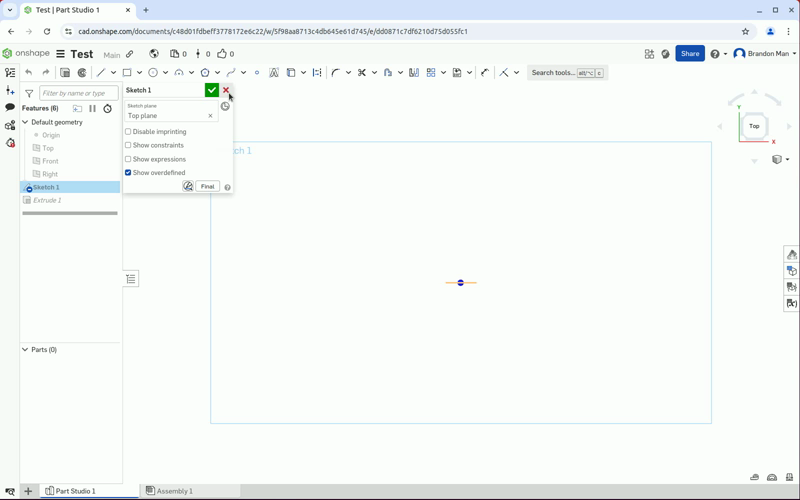
click(229, 92)
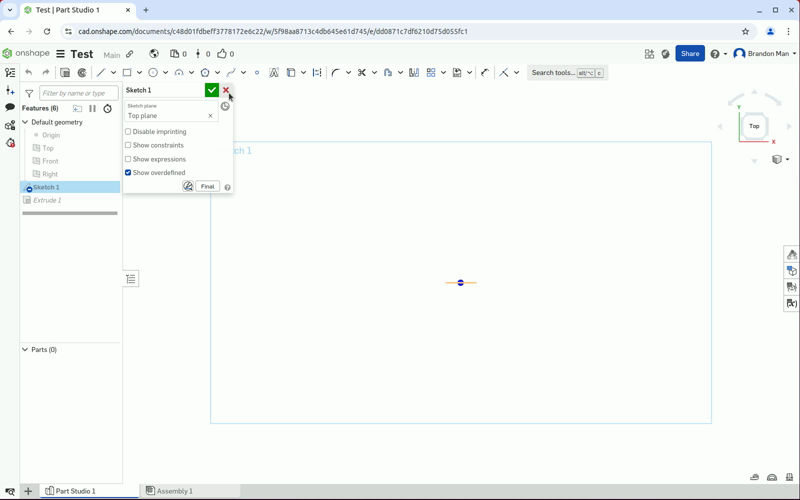
key(shift+s)
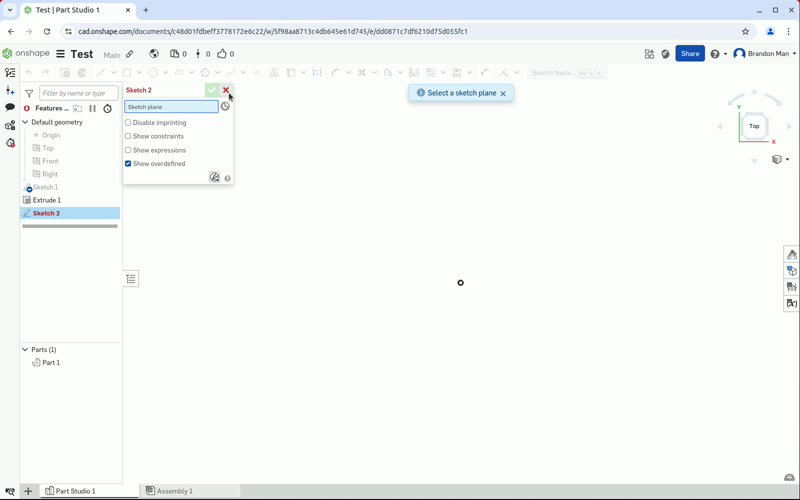
mouse_move(73, 150)
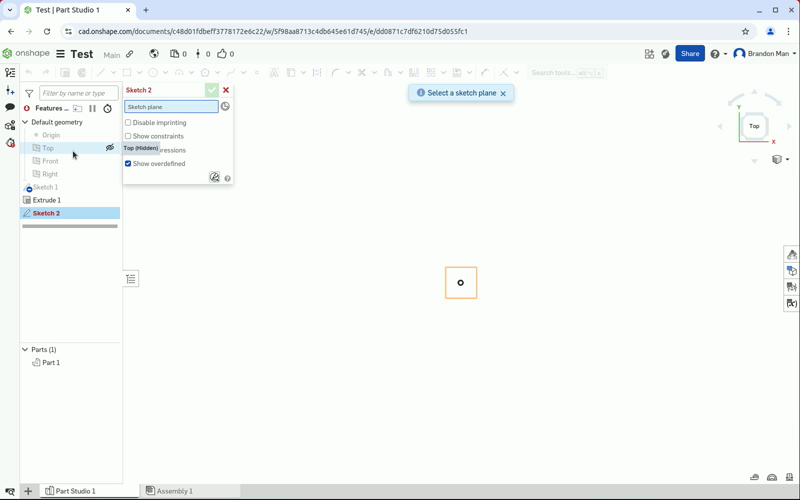
click(73, 150)
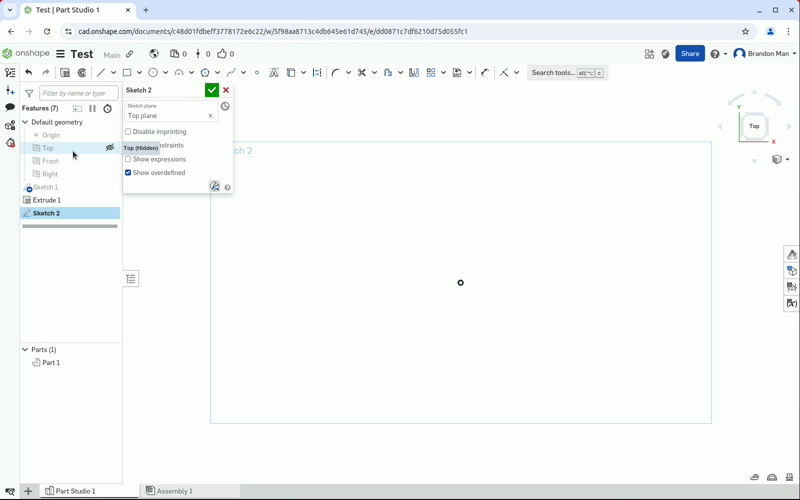
mouse_move(73, 352)
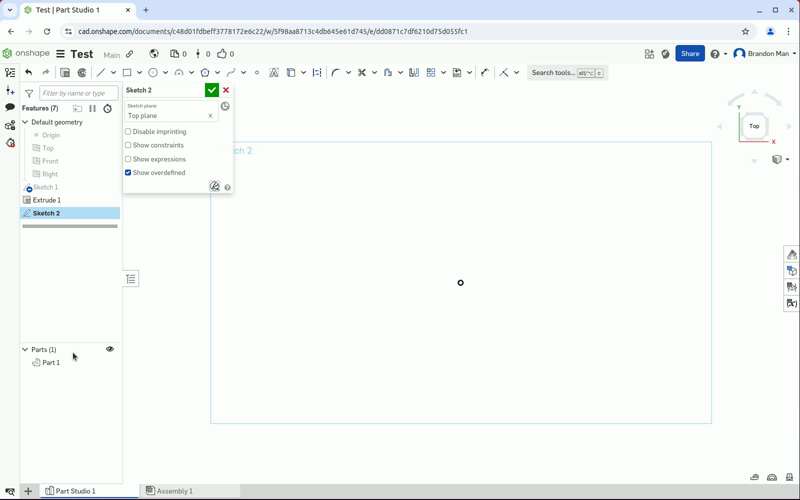
key(y)
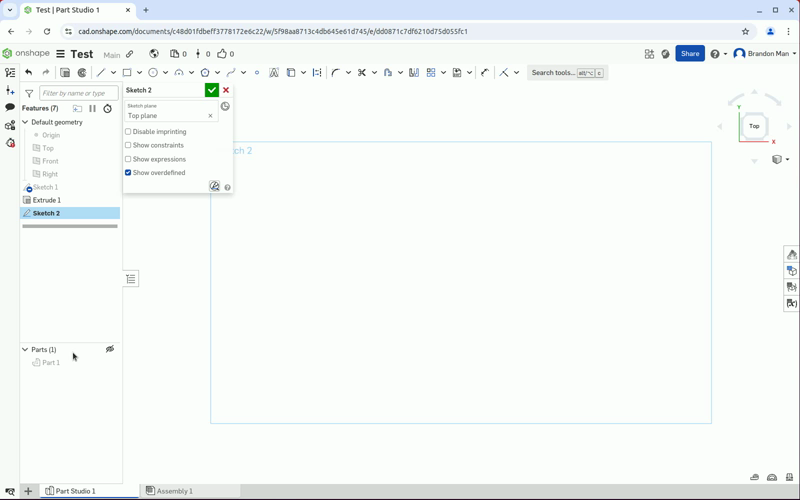
key(l)
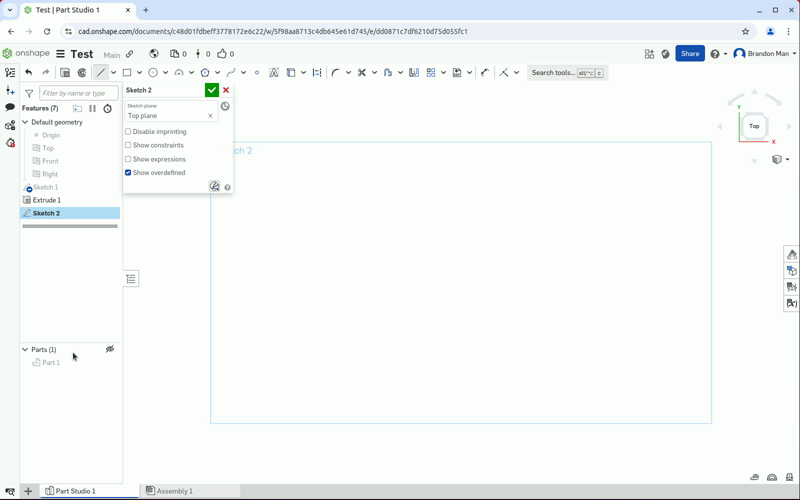
key_down(shift)
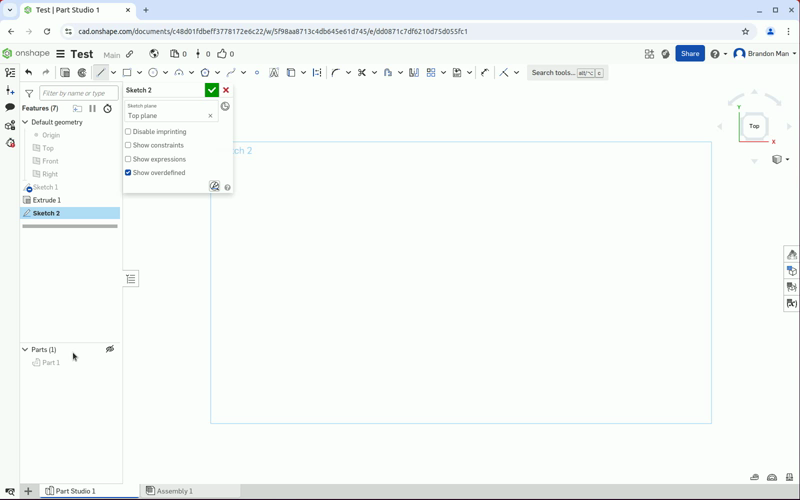
mouse_move(390, 395)
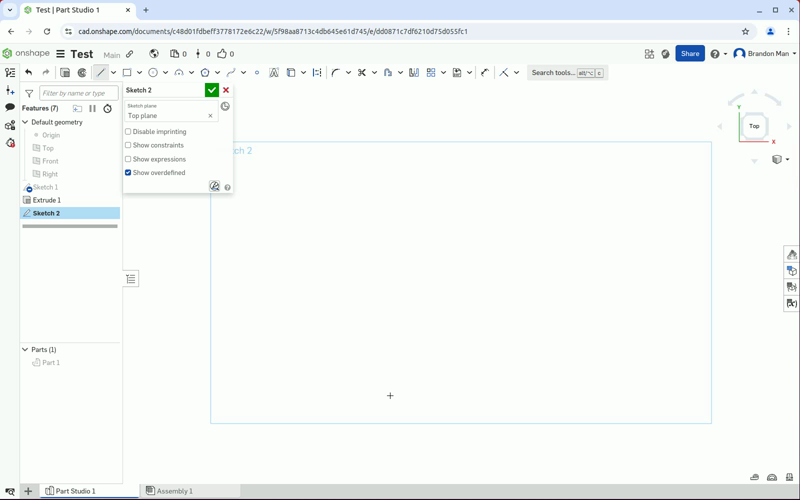
click(390, 395)
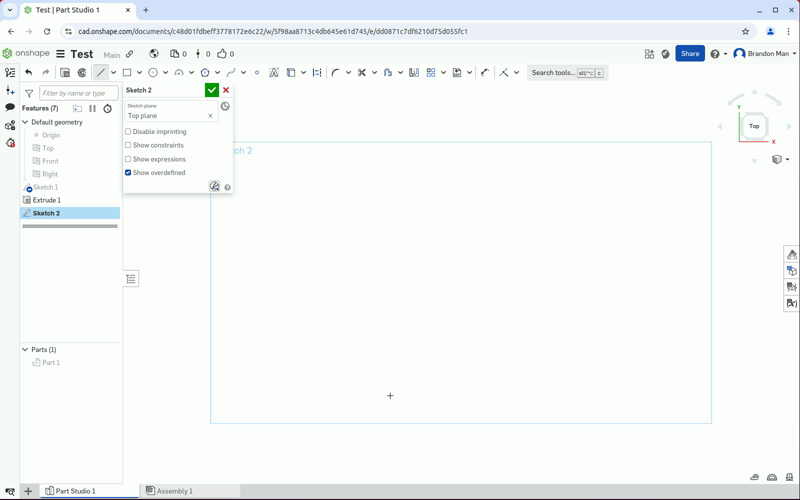
key_up(shift)
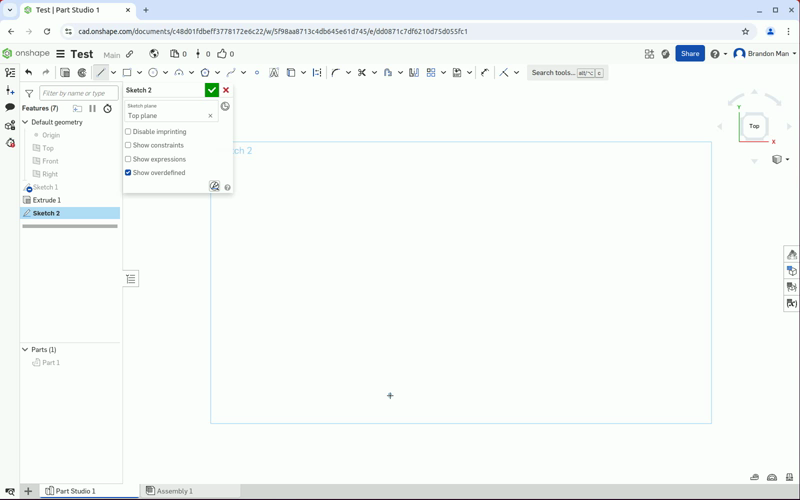
key_down(shift)
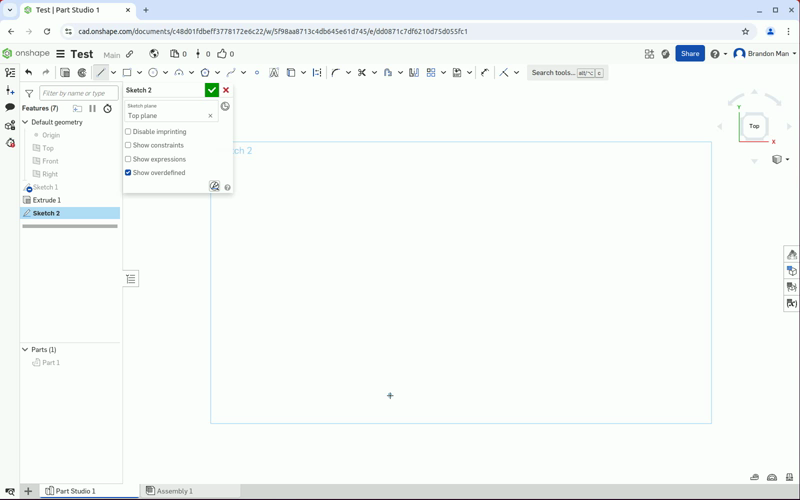
mouse_move(530, 395)
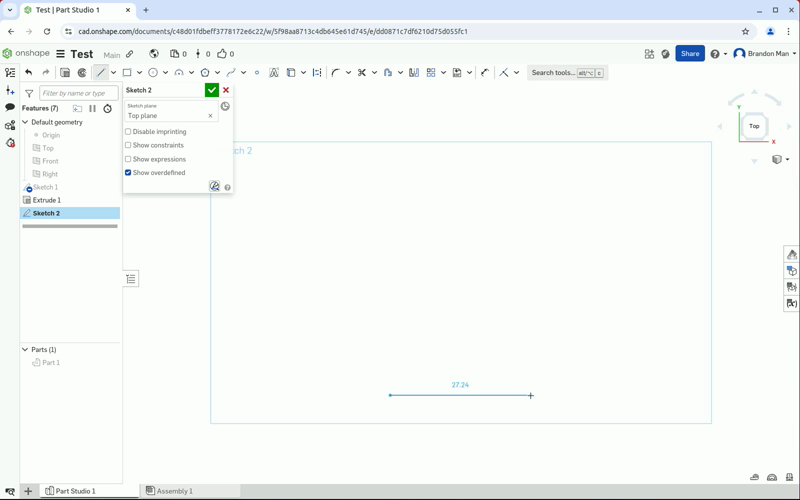
click(530, 395)
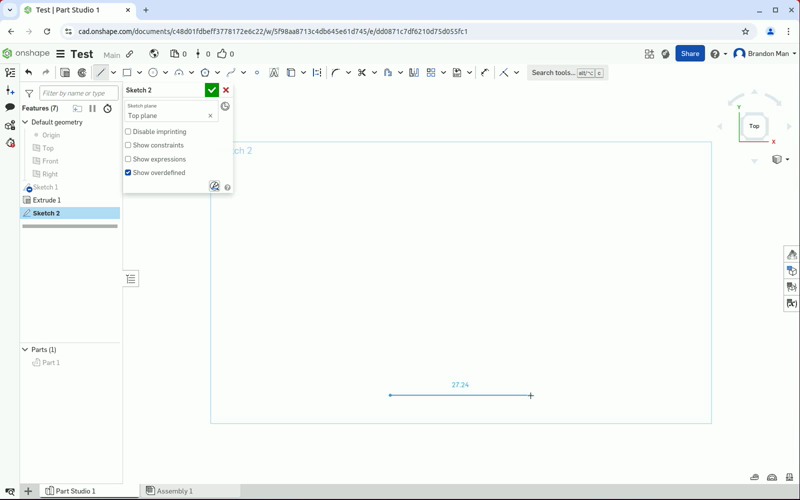
key_up(shift)
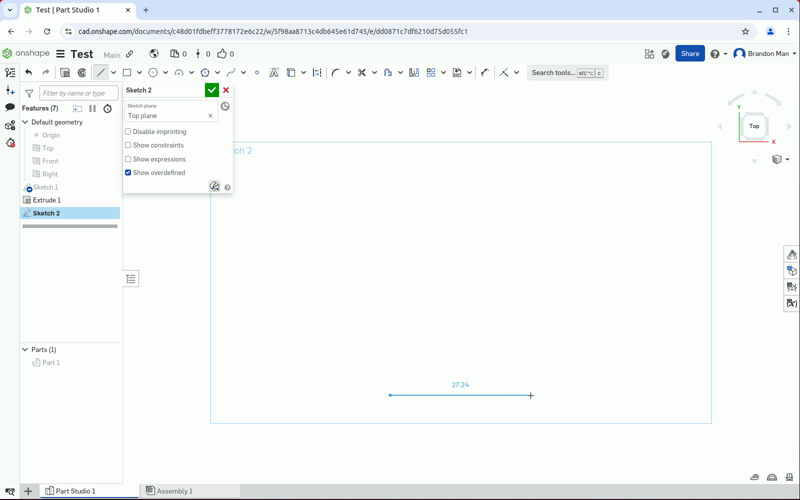
key_down(shift)
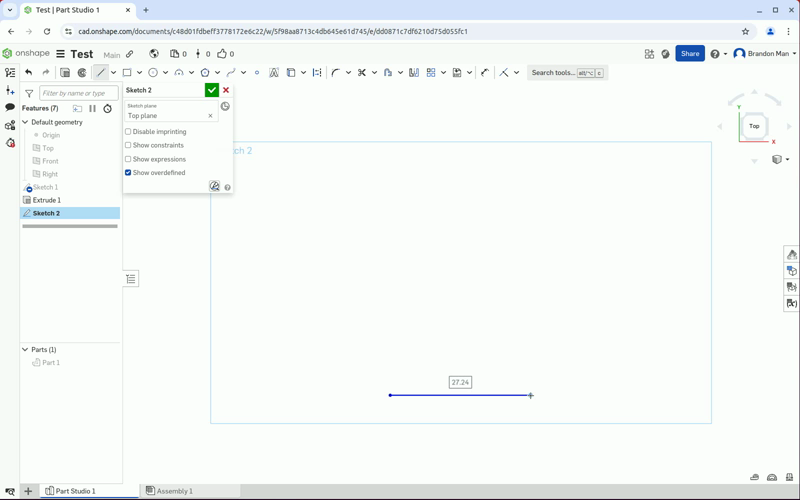
mouse_move(530, 255)
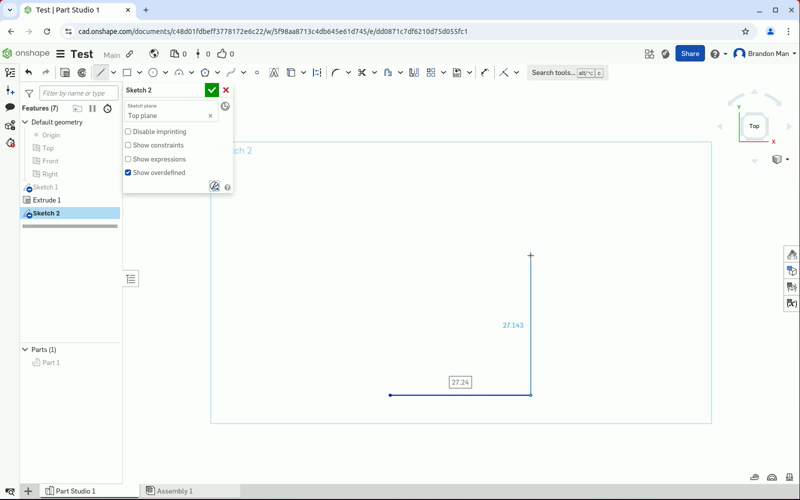
click(530, 255)
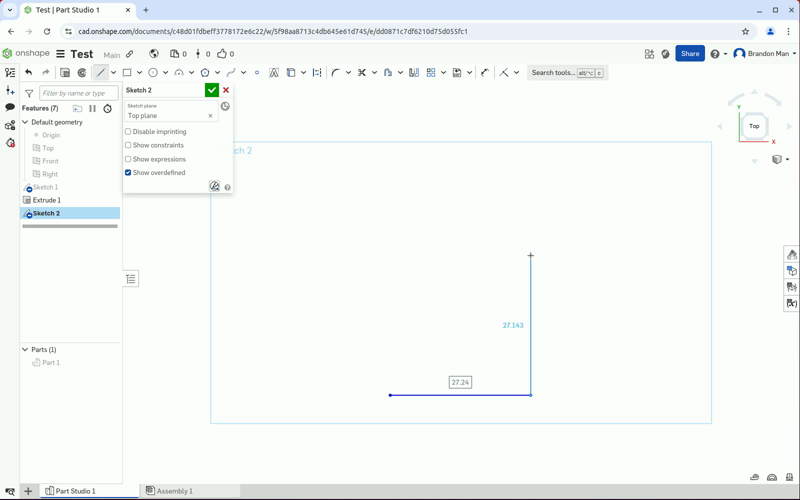
key_up(shift)
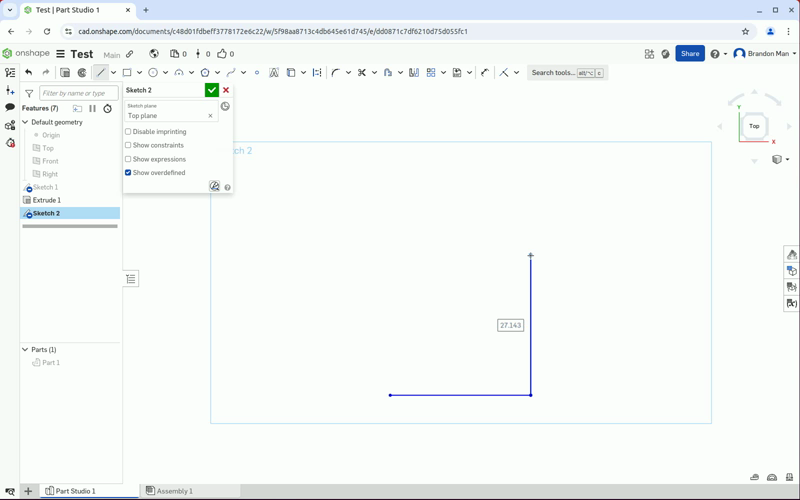
key_down(shift)
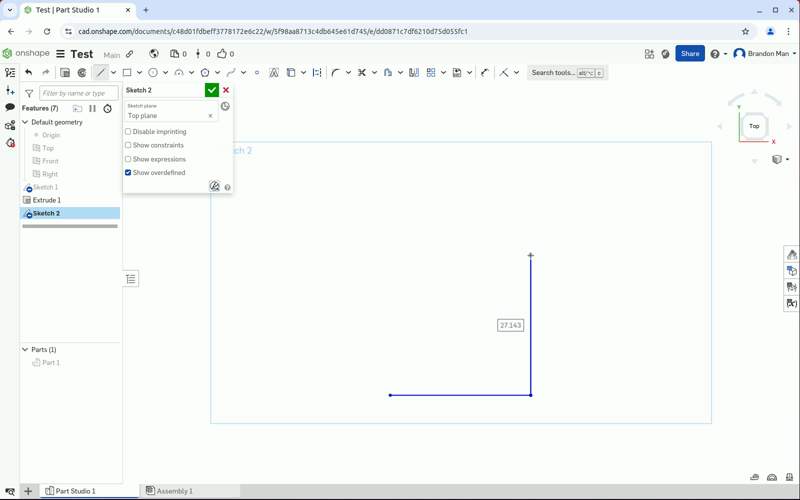
mouse_move(390, 255)
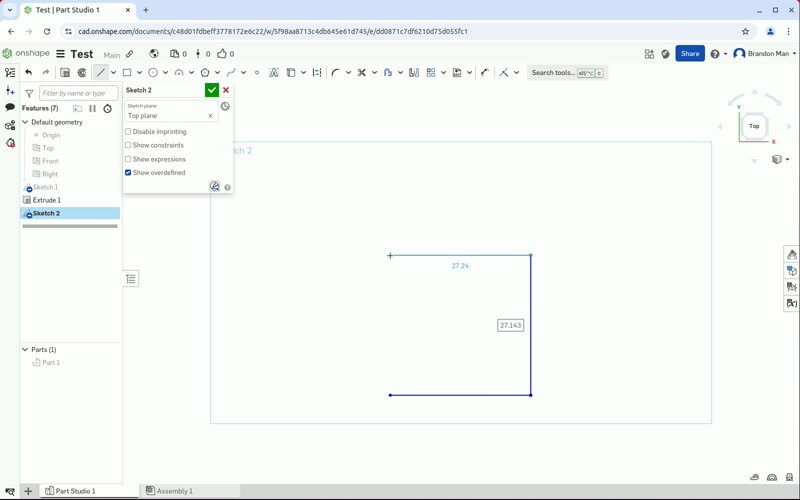
click(390, 255)
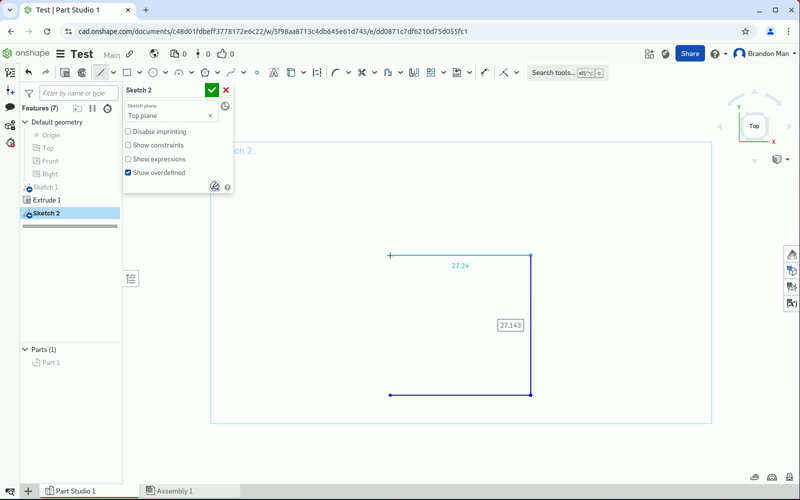
key_up(shift)
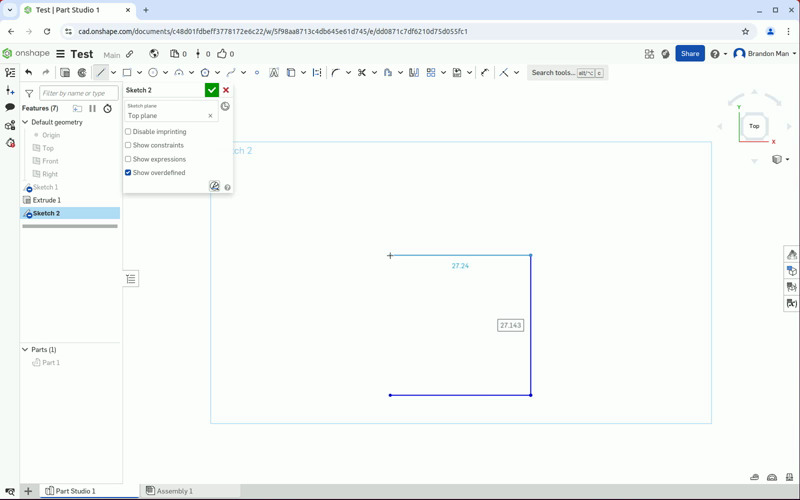
key_down(shift)
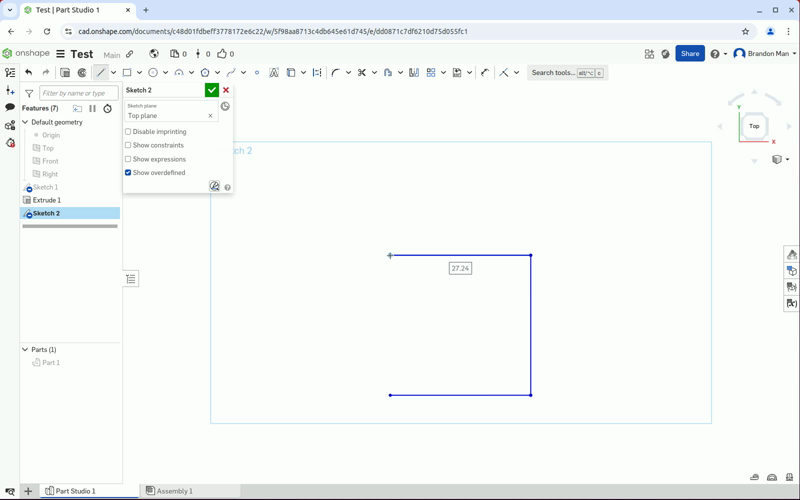
mouse_move(390, 395)
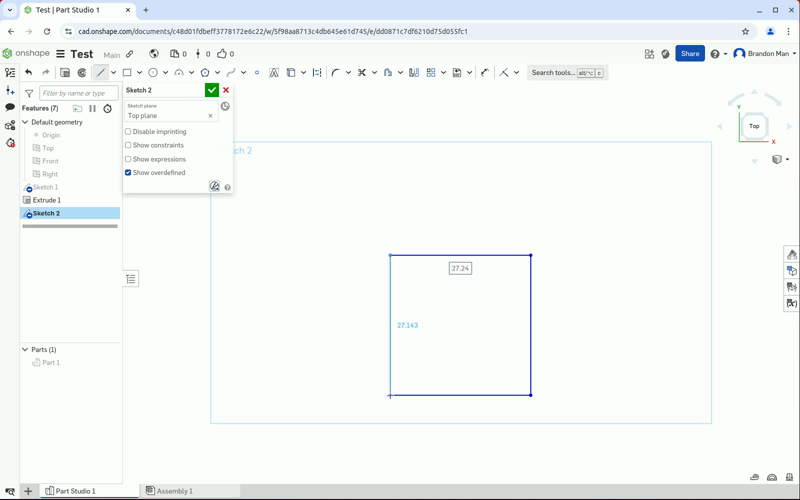
key_up(shift)
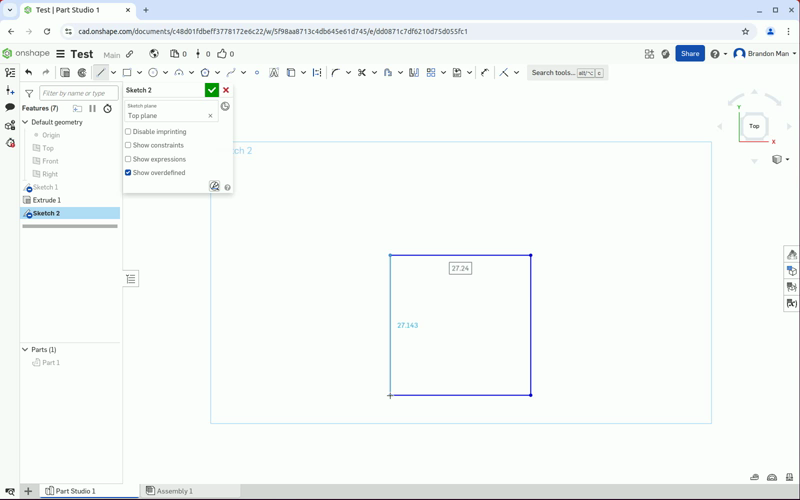
click(390, 395)
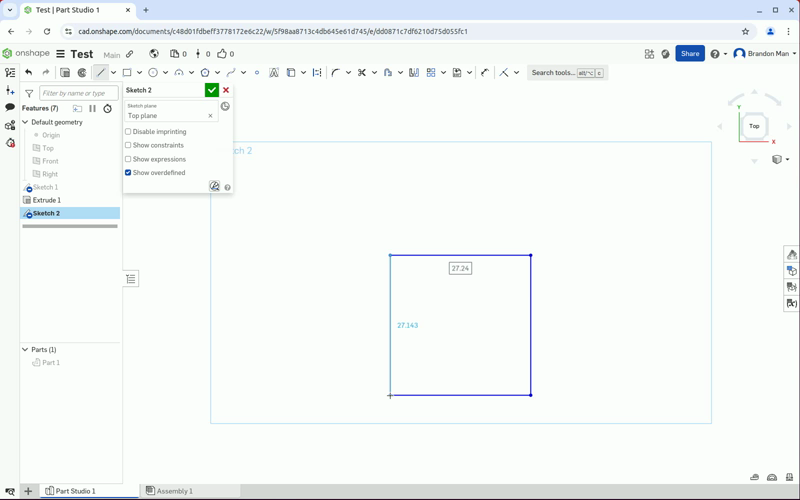
key(esc)
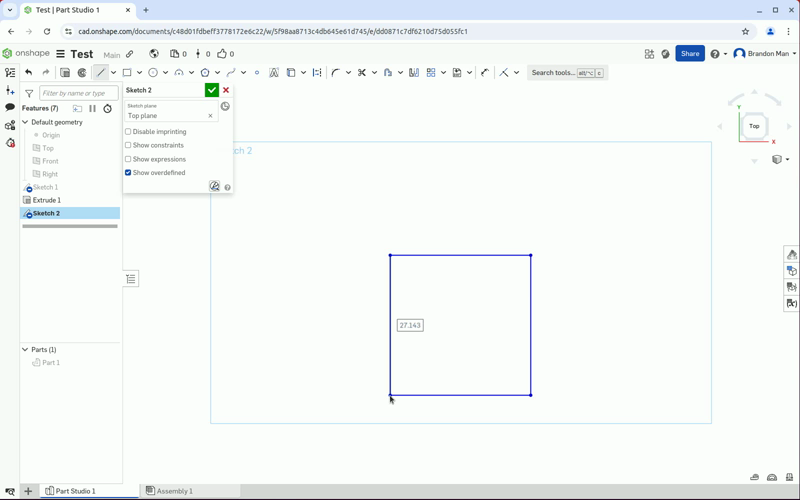
mouse_move(410, 358)
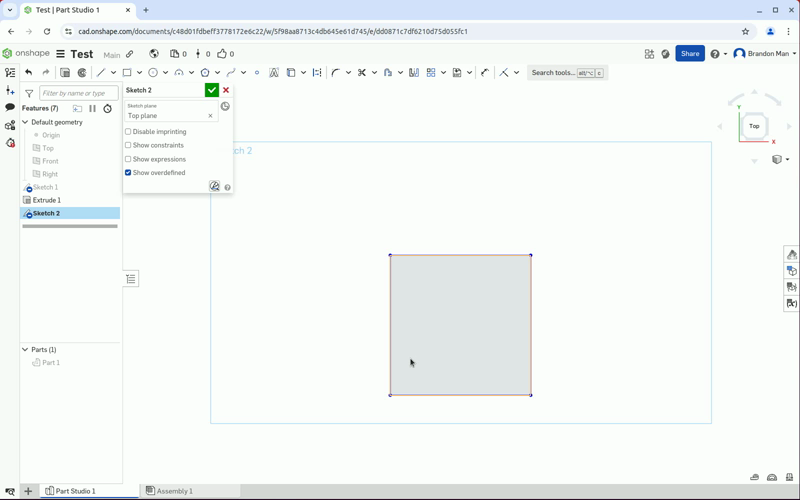
click(410, 358)
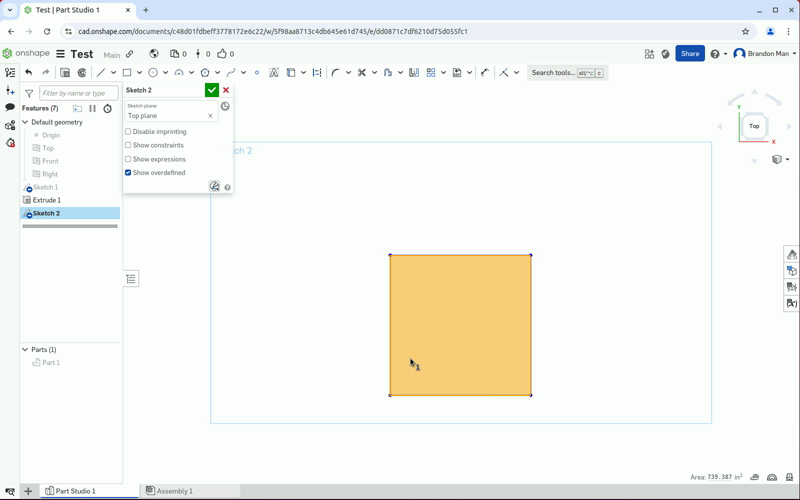
mouse_move(73, 352)
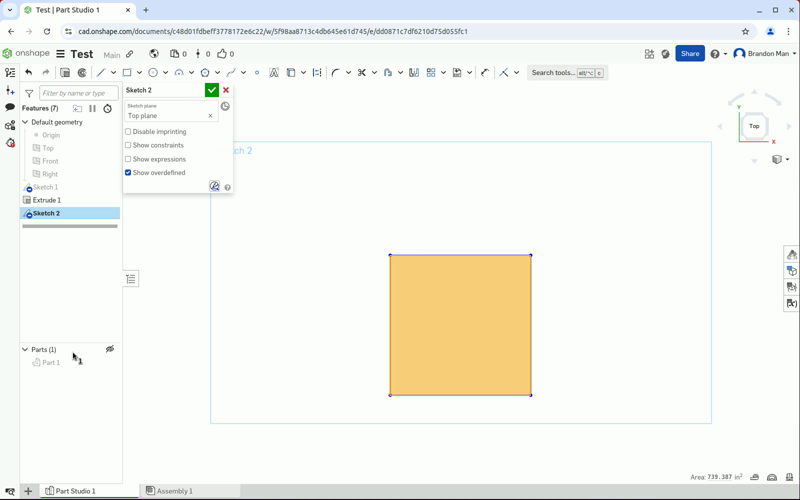
key(shift+y)
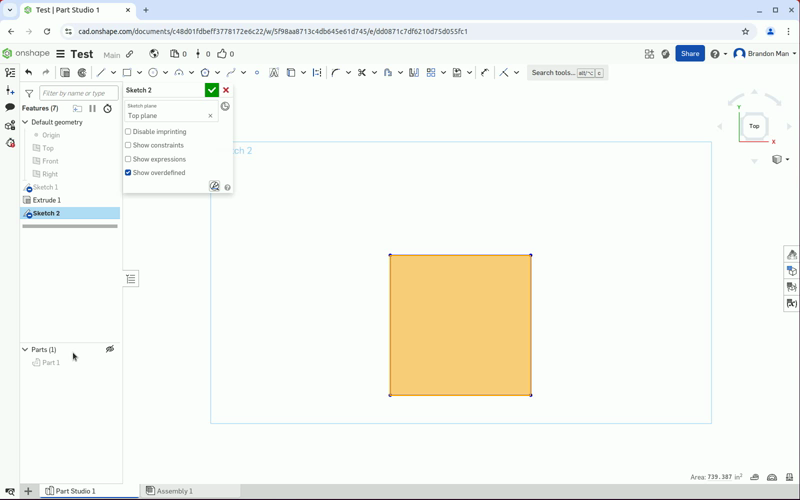
key(shift+e)
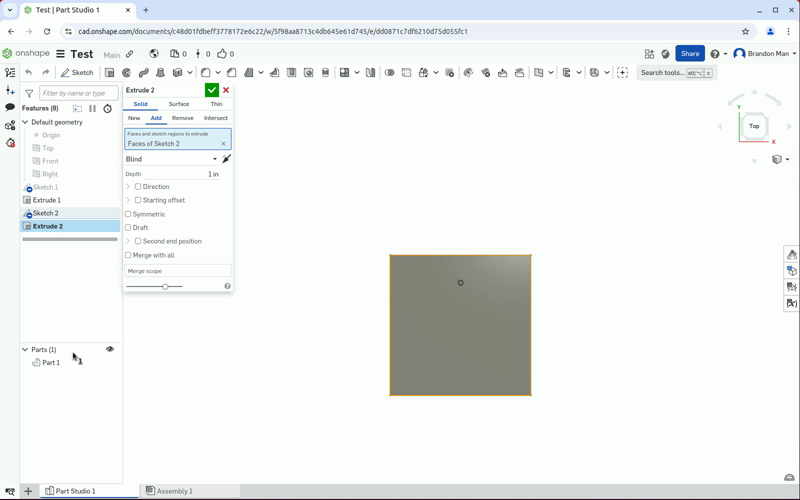
mouse_move(143, 106)
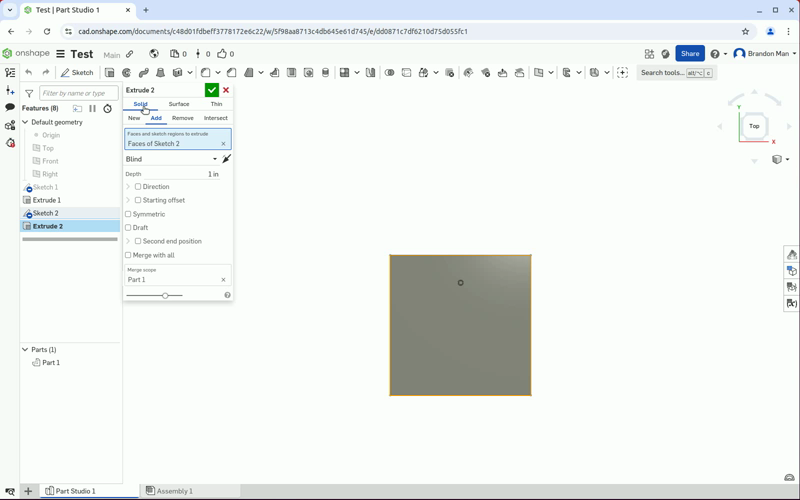
click(143, 106)
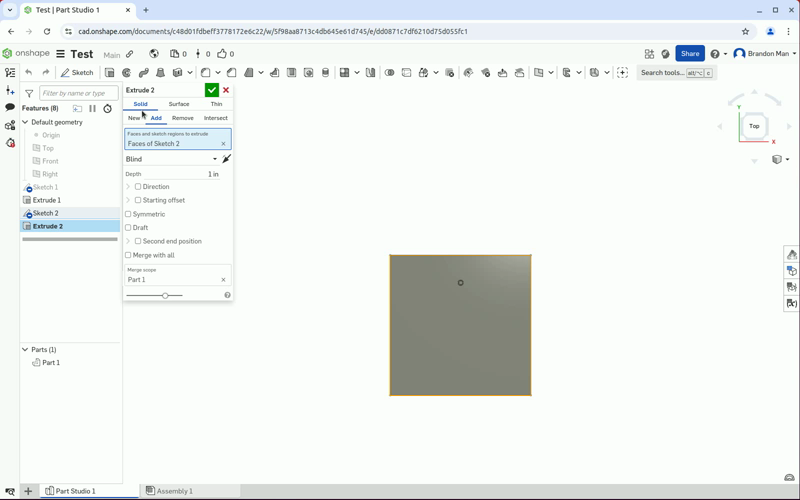
mouse_move(137, 120)
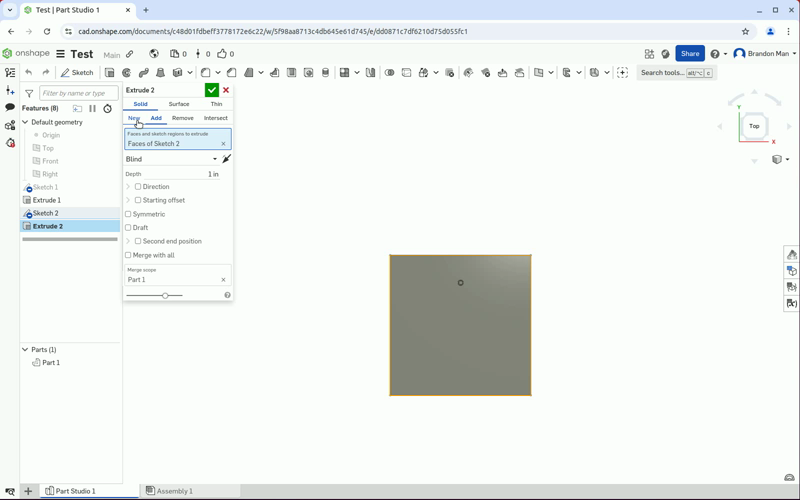
click(137, 120)
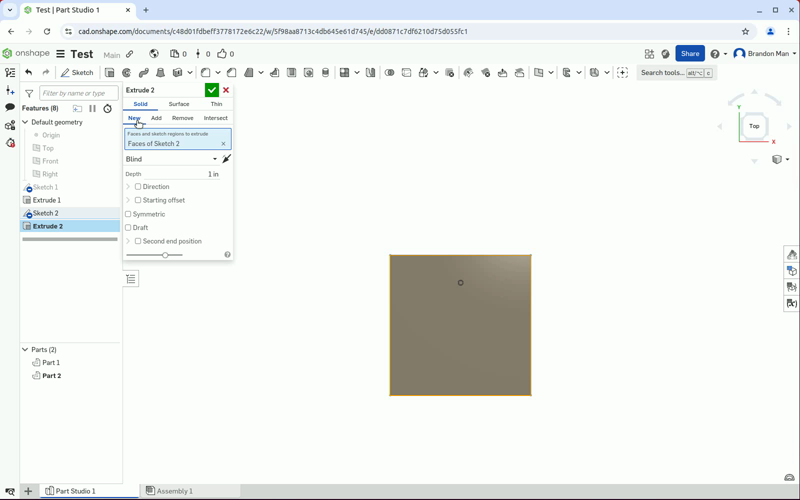
key(tab, 4)
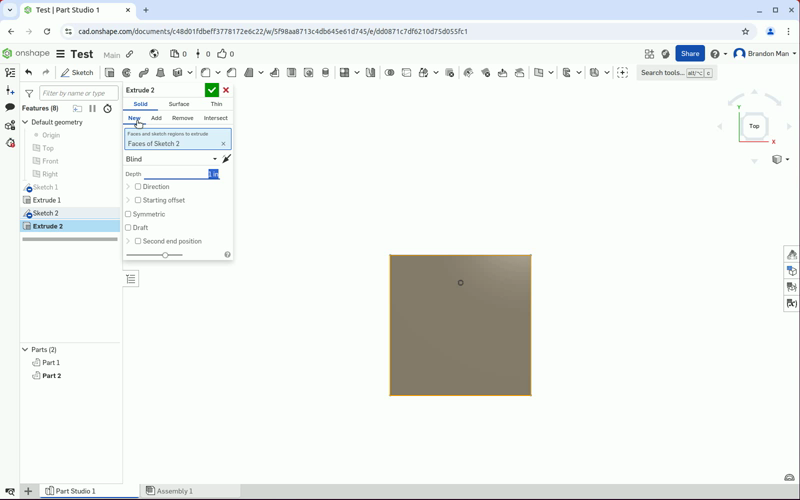
text(0.241)
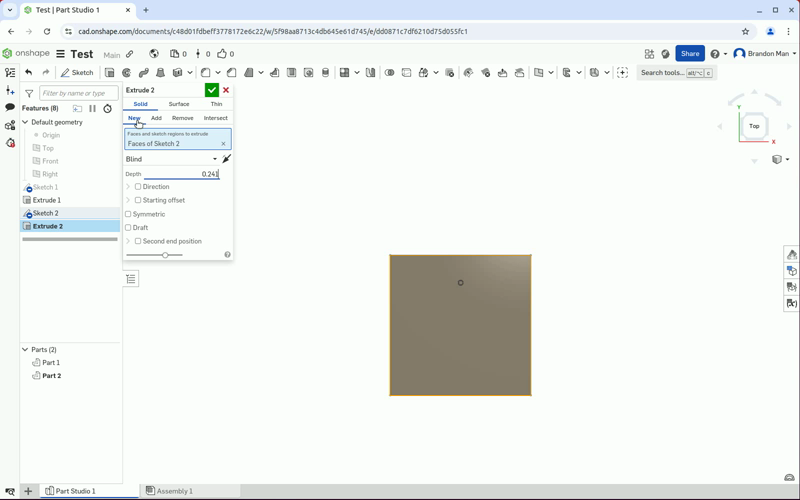
key(enter)
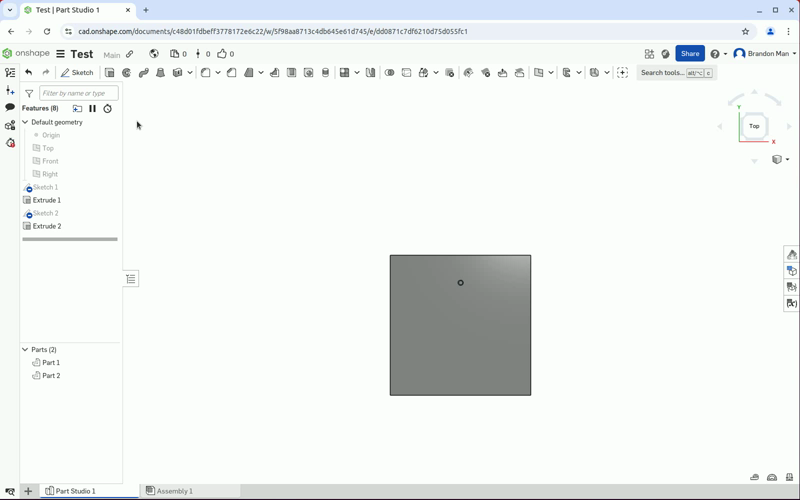
key(shift+h)
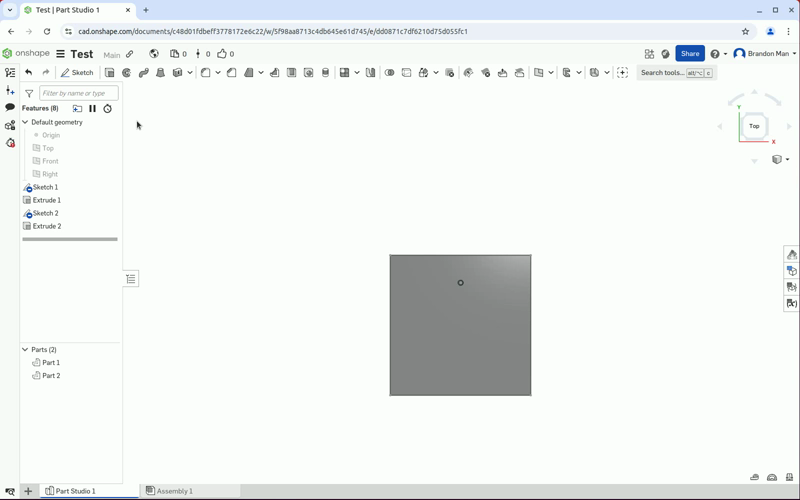
key(shift+h)
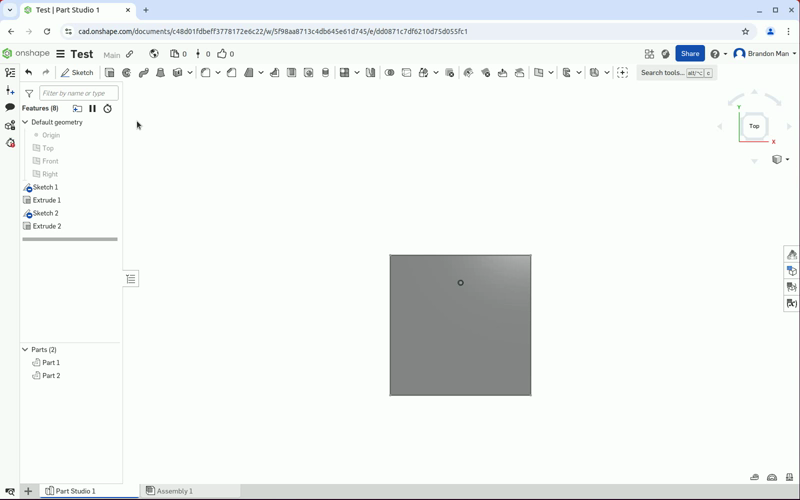
key(shift+7)
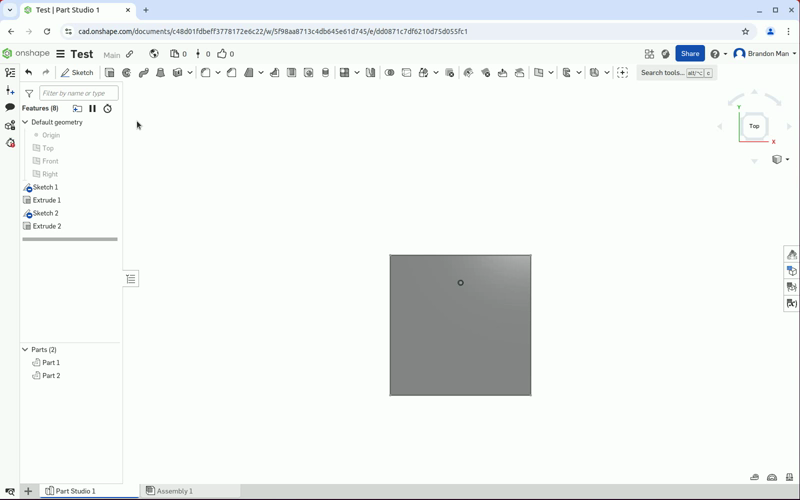
key(up, 3)
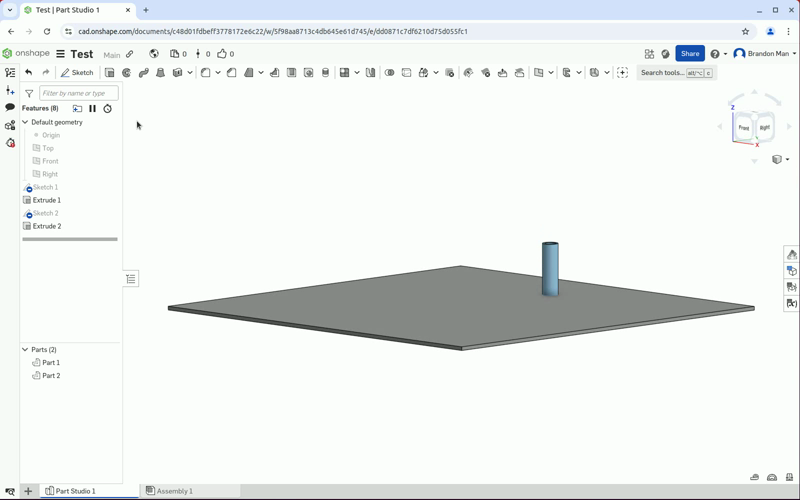
key(left, 3)
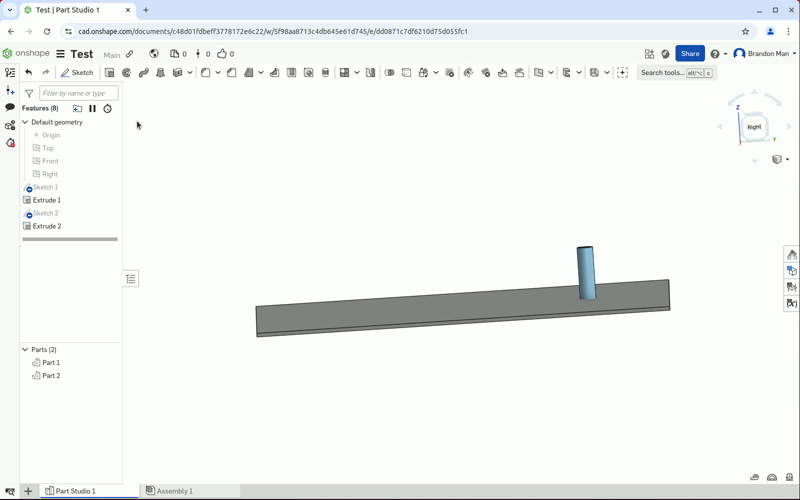
key(right, 3)
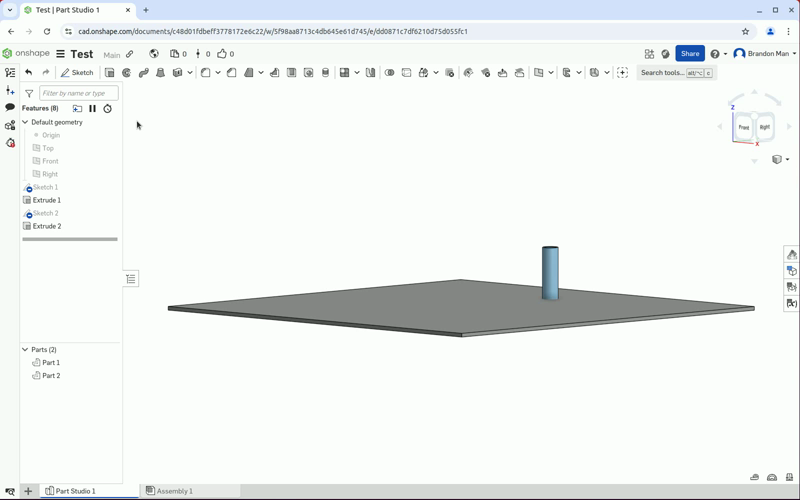
key(down, 3)
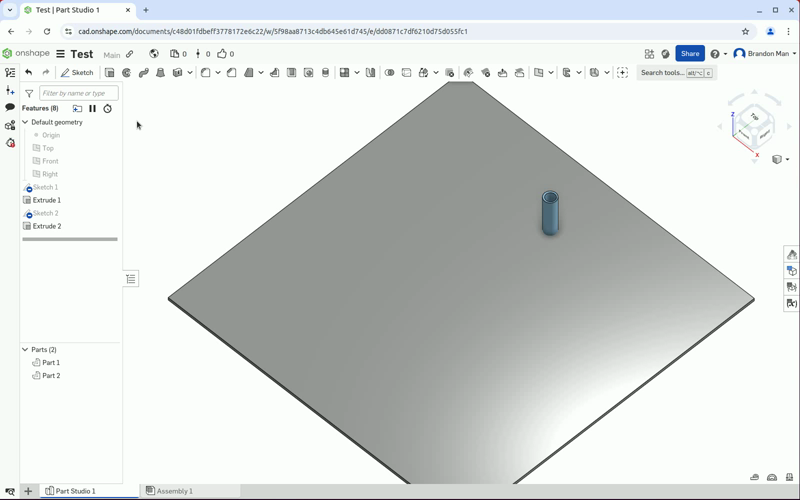
mouse_move(73, 189)
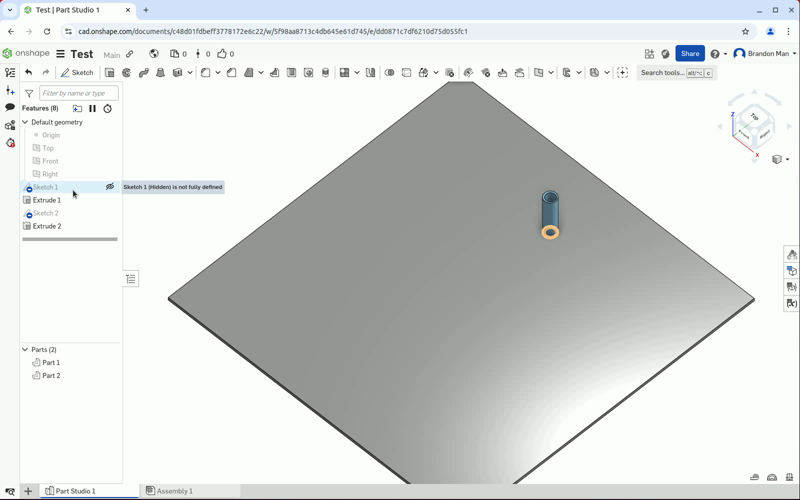
click(73, 189)